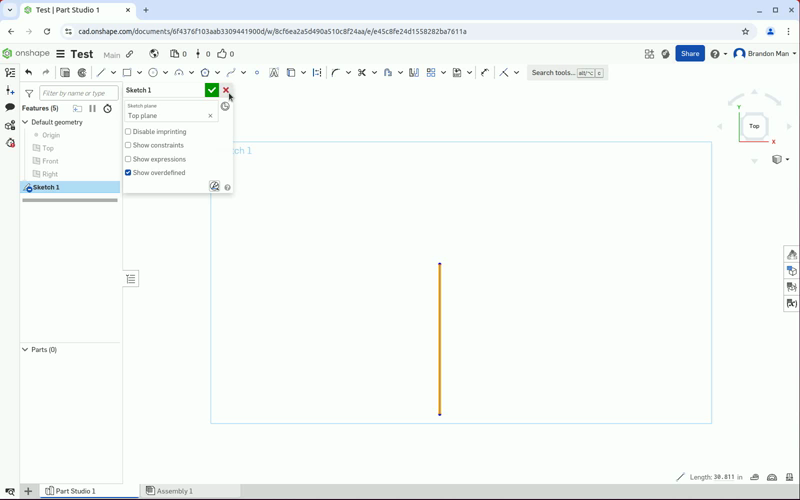
key(shift+h)
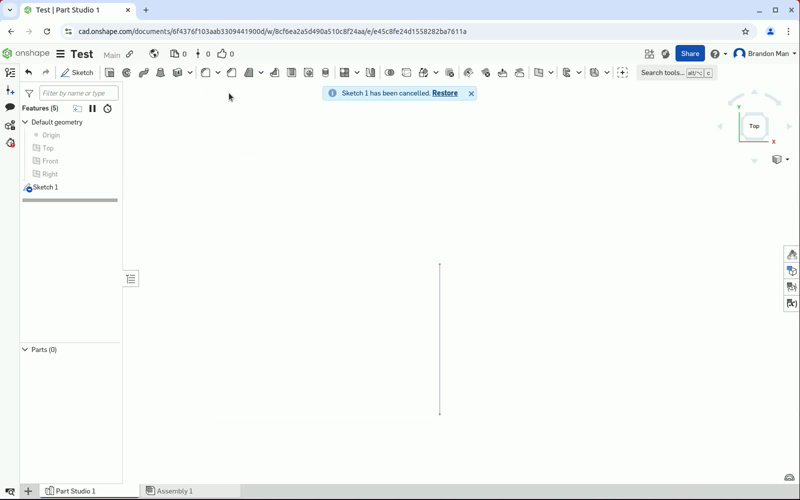
key(shift+s)
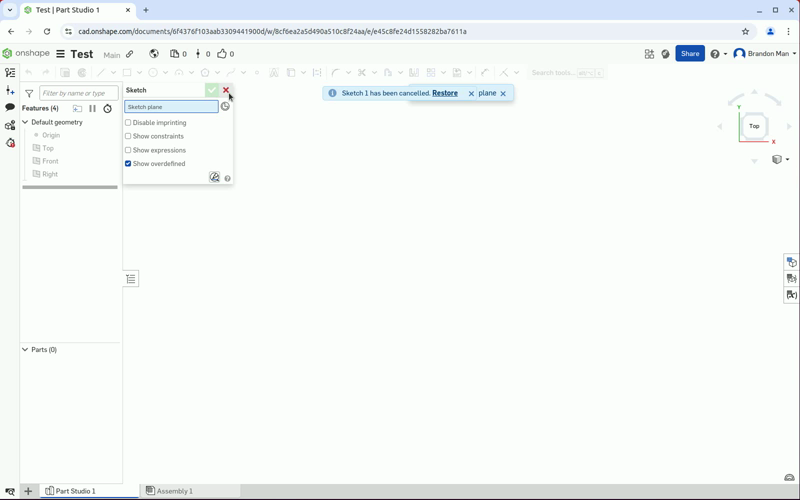
mouse_move(73, 150)
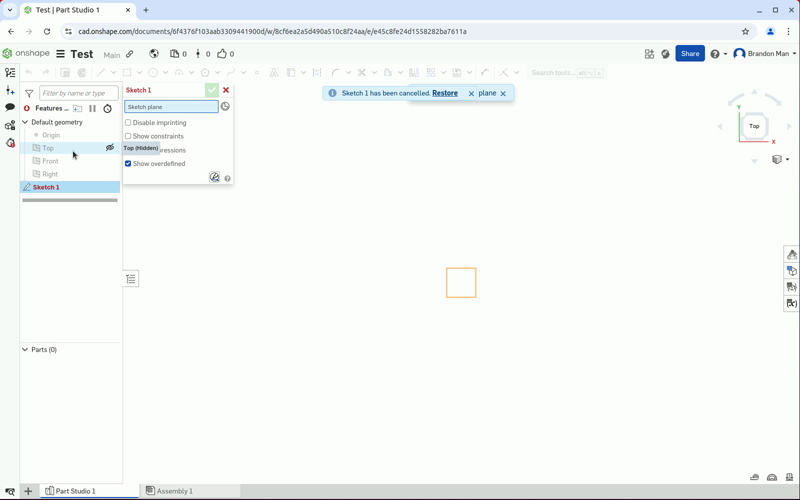
click(73, 150)
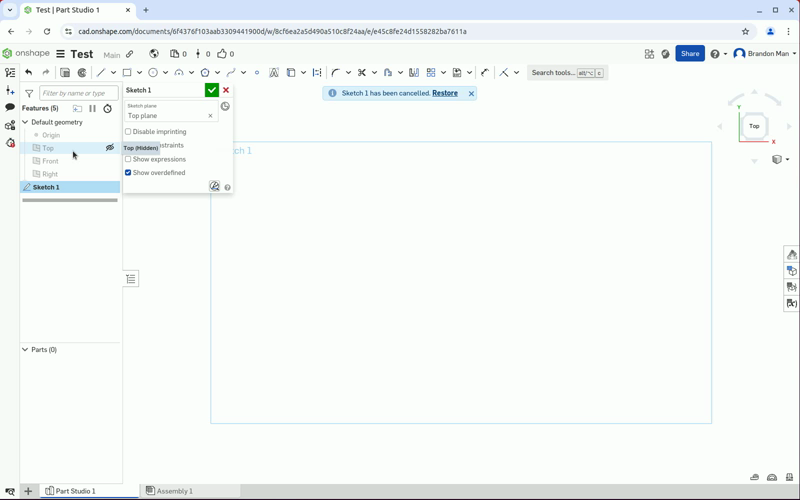
mouse_move(73, 352)
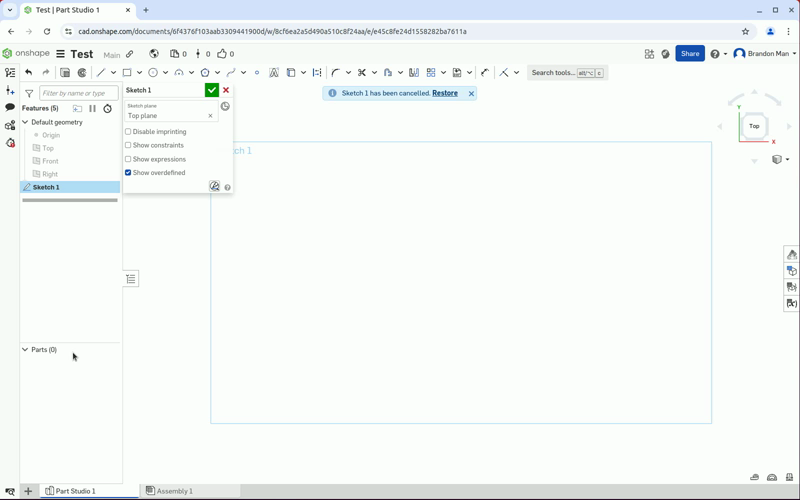
key(y)
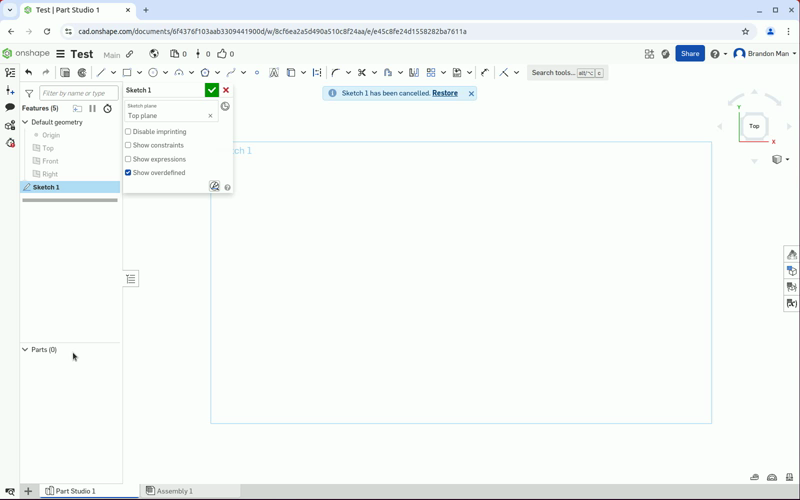
key(l)
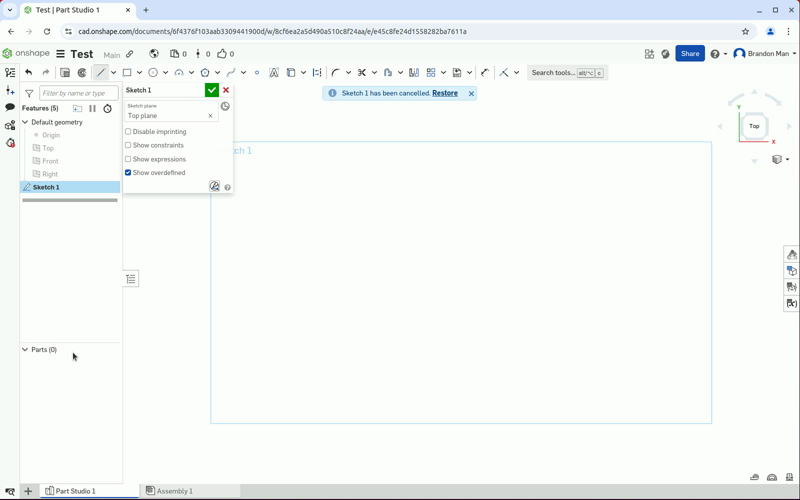
key_down(shift)
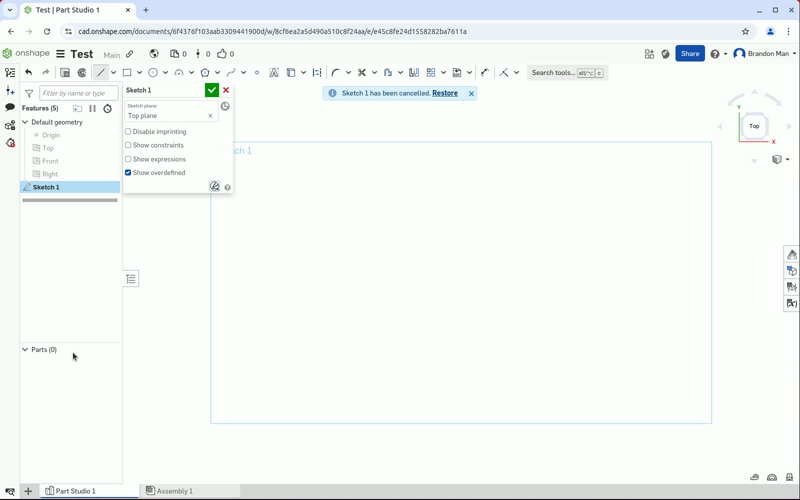
mouse_move(348, 395)
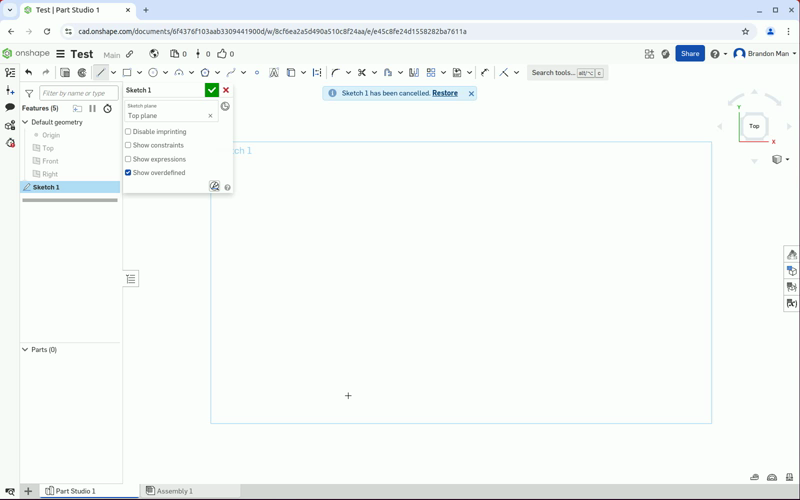
click(348, 395)
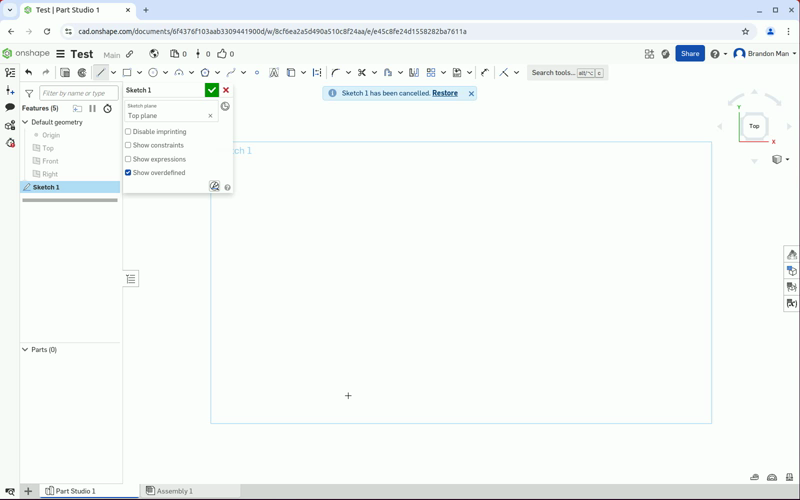
key_up(shift)
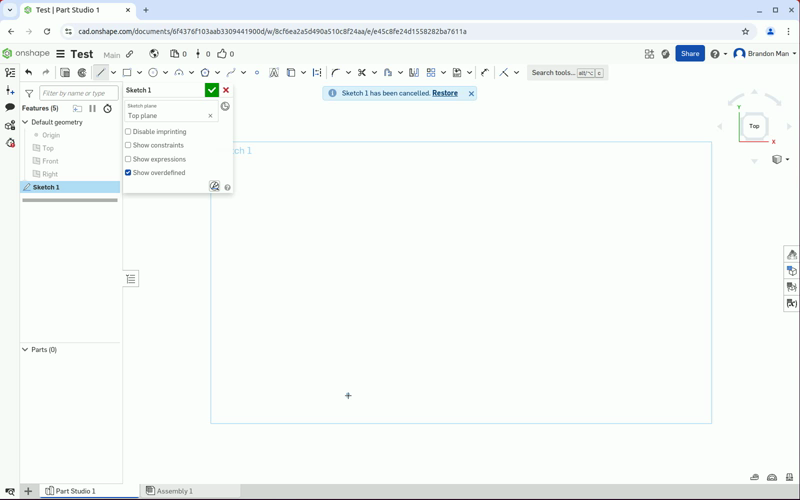
key_down(shift)
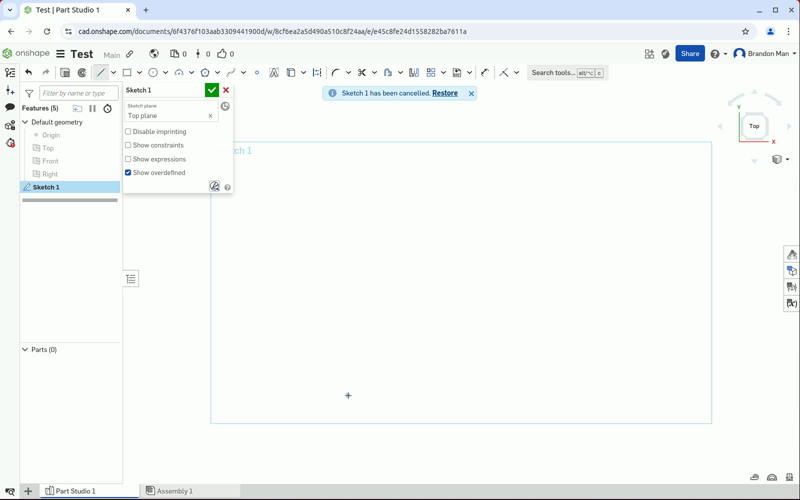
mouse_move(572, 395)
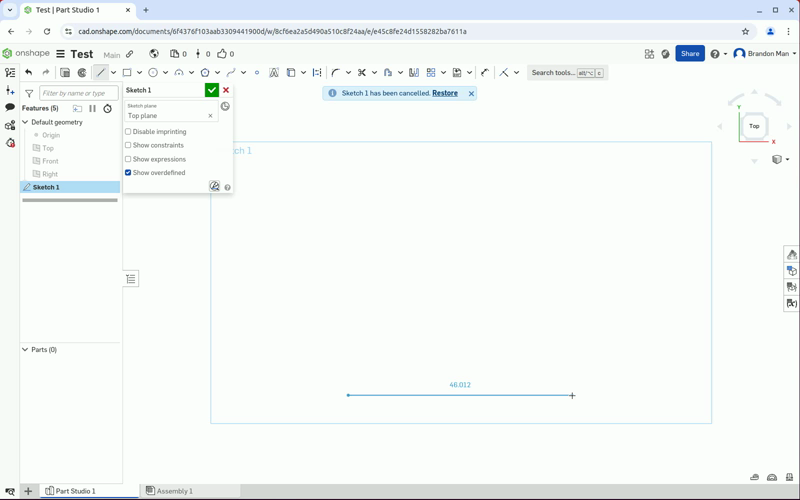
click(572, 395)
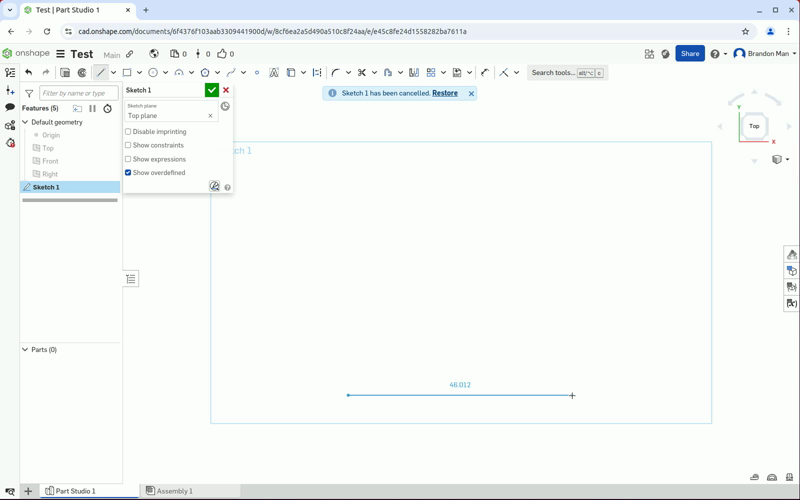
key_up(shift)
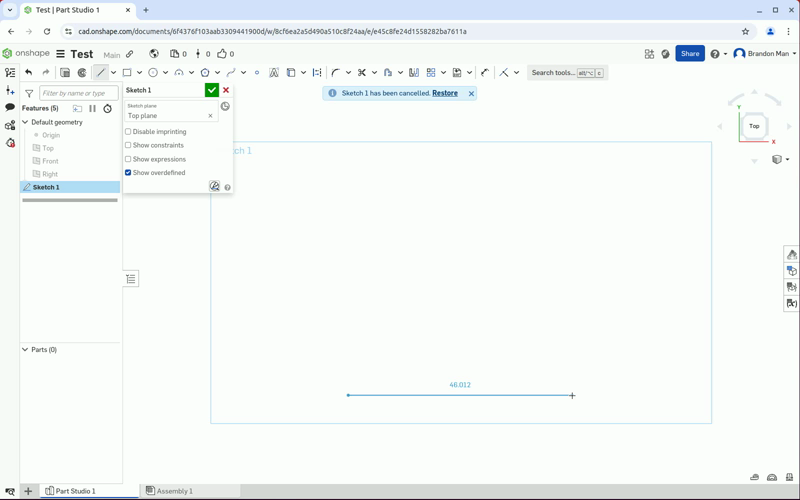
key_down(shift)
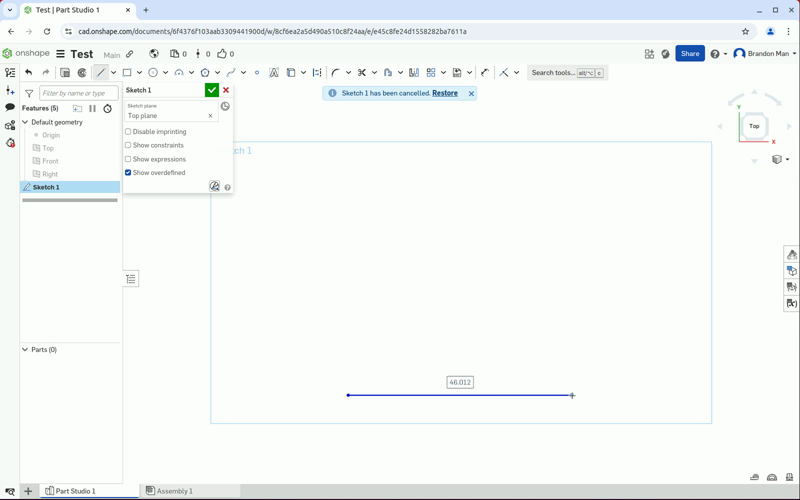
mouse_move(572, 171)
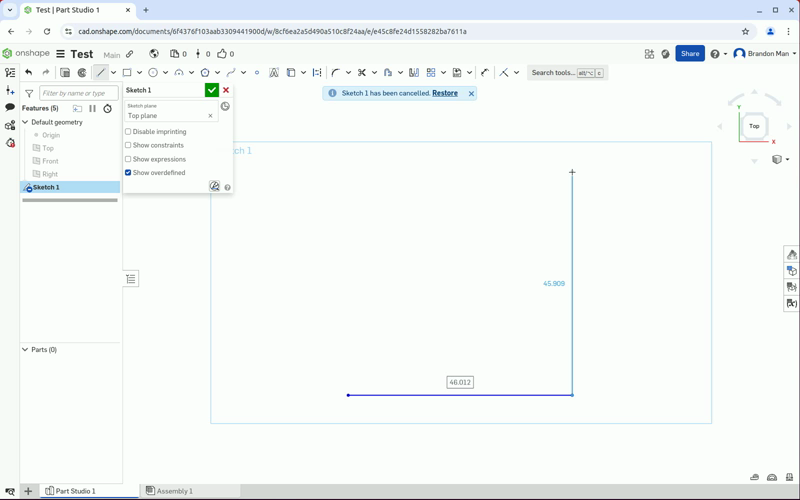
click(572, 171)
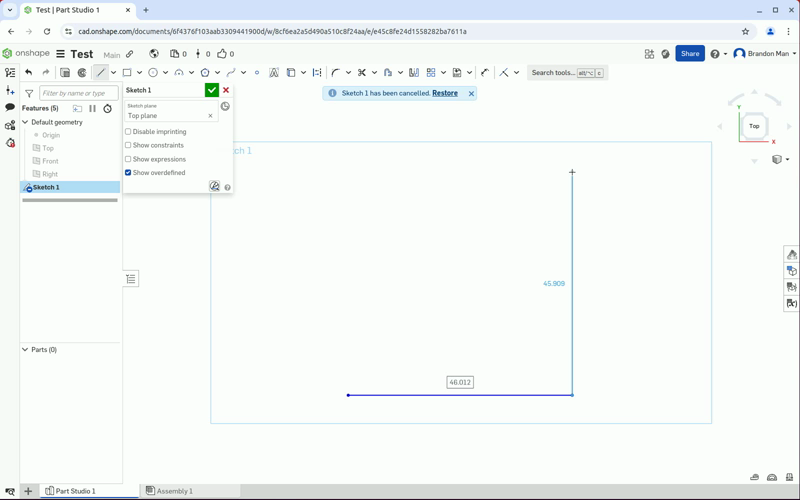
key_up(shift)
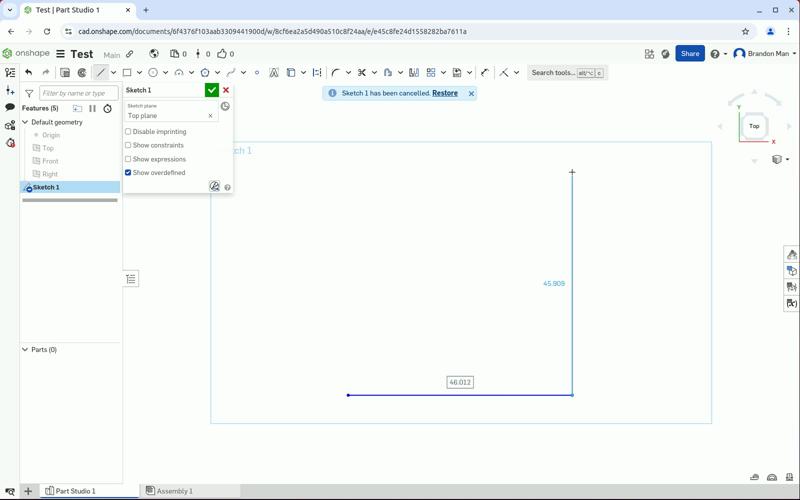
key_down(shift)
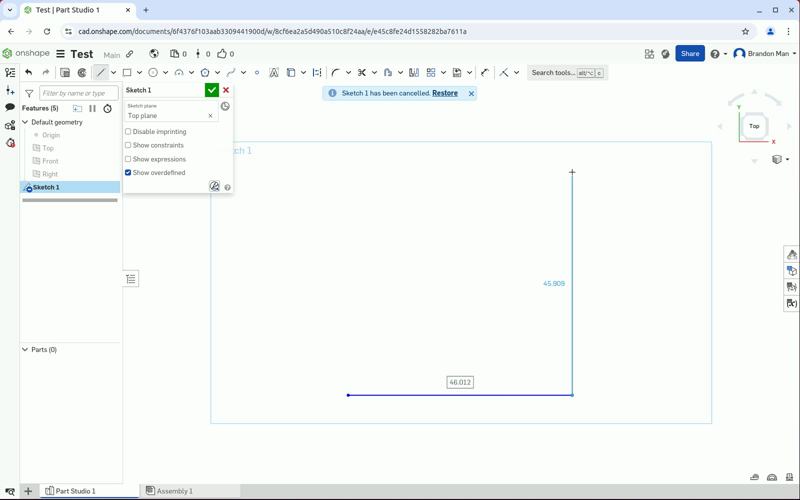
mouse_move(348, 171)
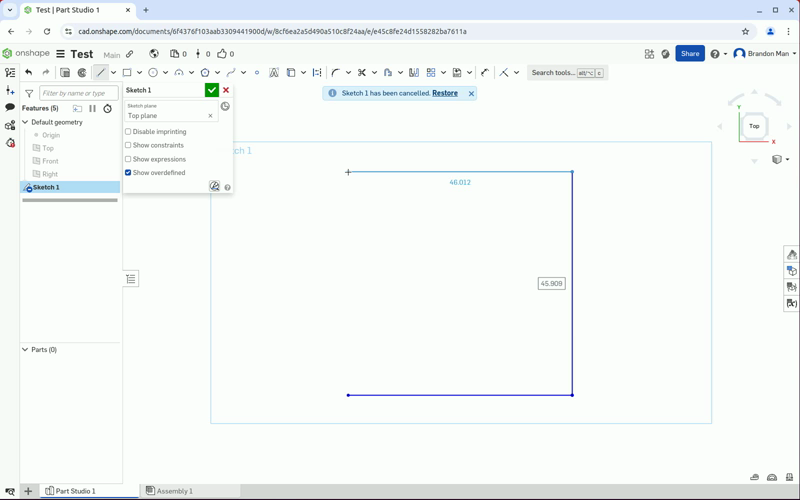
click(348, 171)
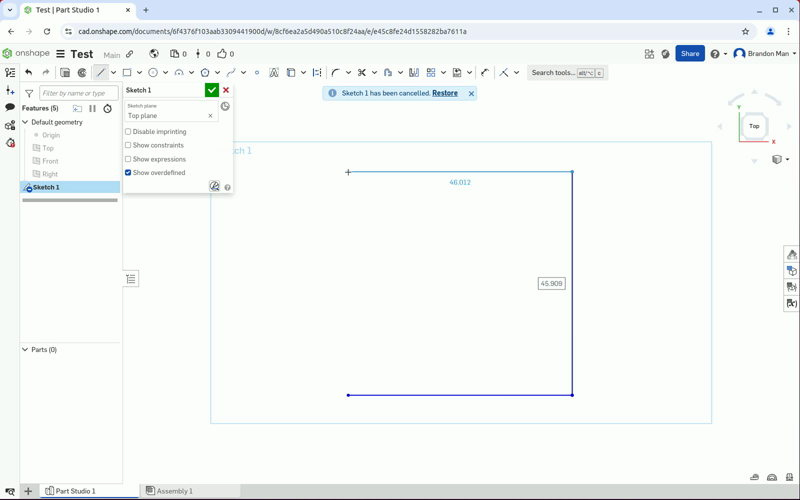
key_up(shift)
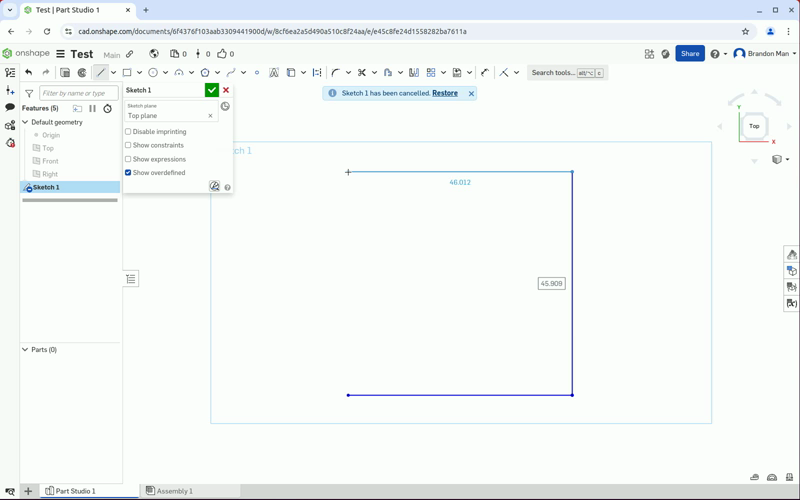
key_down(shift)
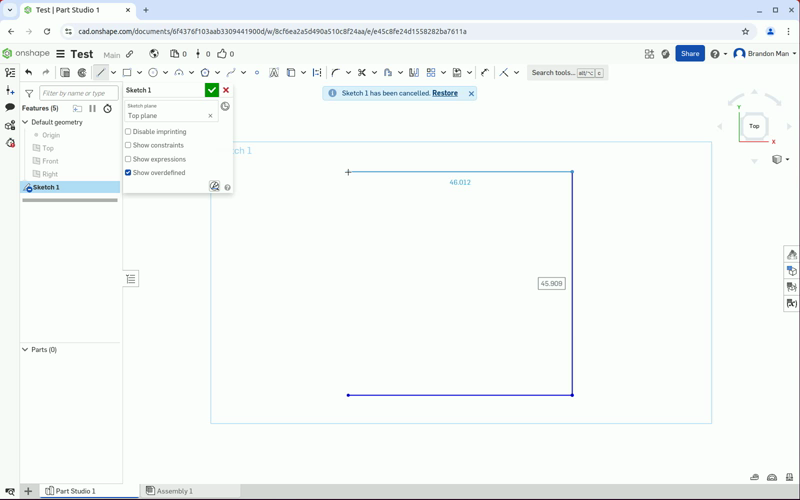
mouse_move(348, 395)
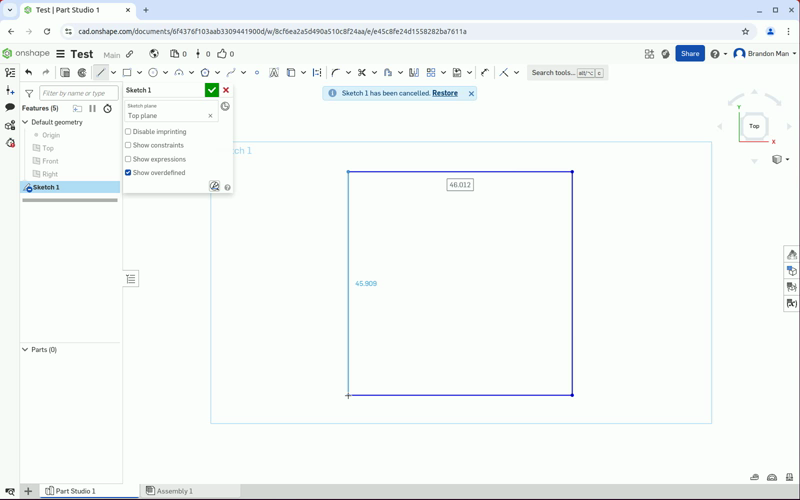
key_up(shift)
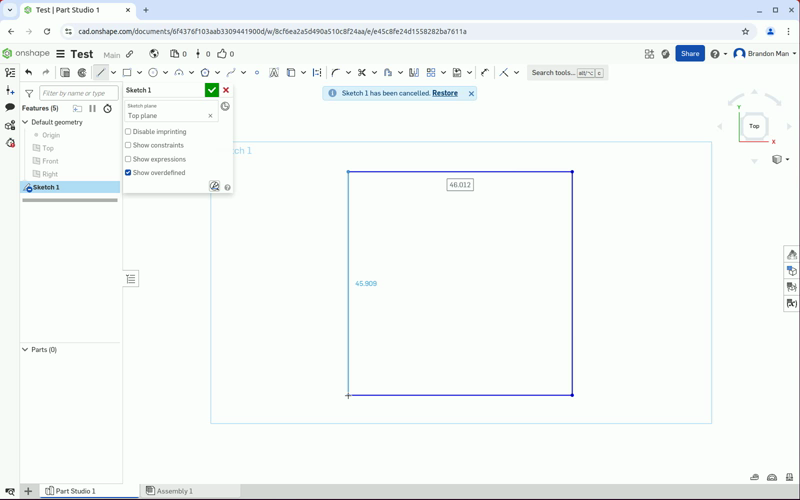
click(348, 395)
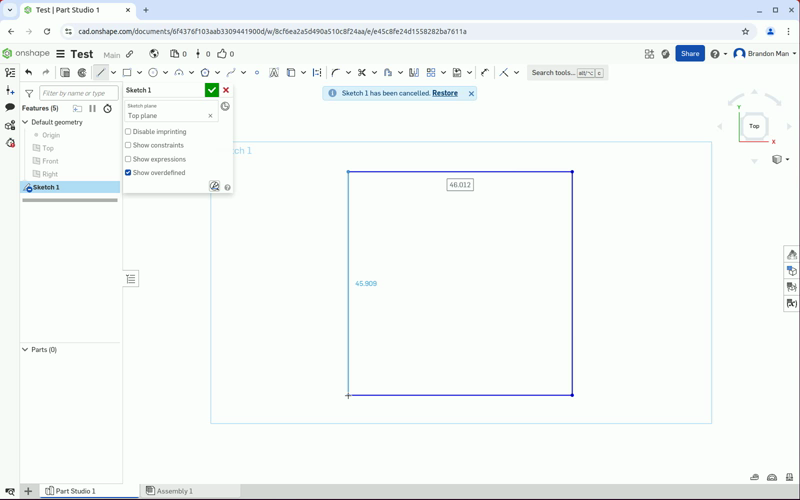
key(esc)
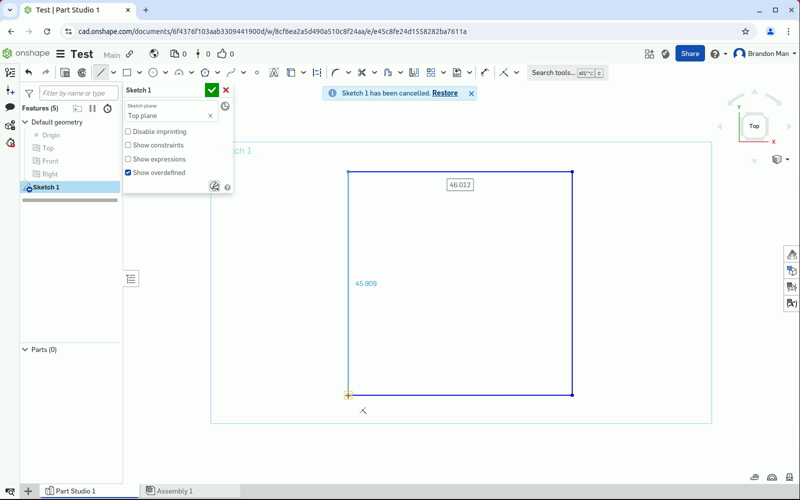
mouse_move(410, 260)
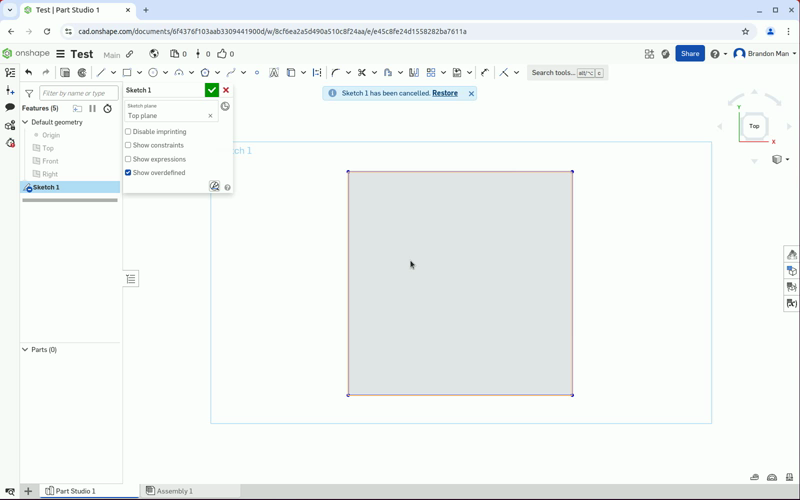
click(410, 260)
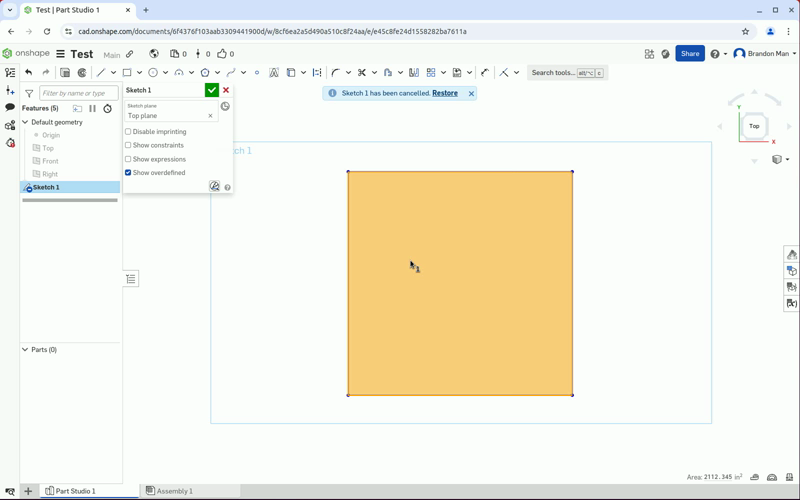
mouse_move(73, 352)
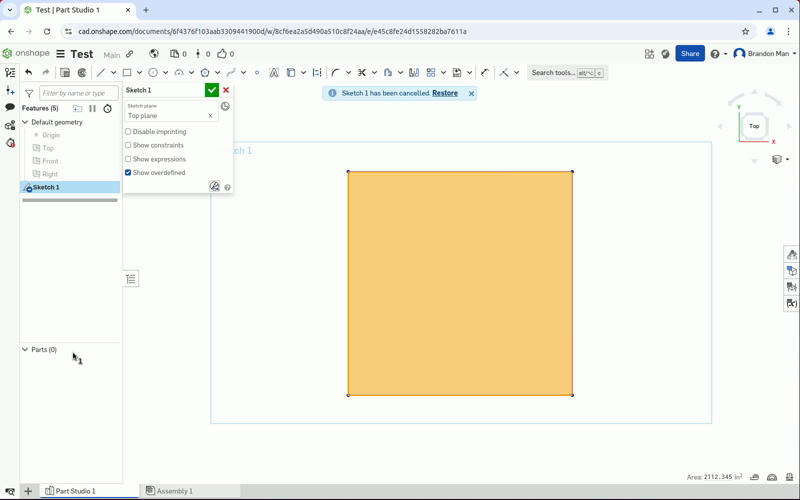
key(shift+y)
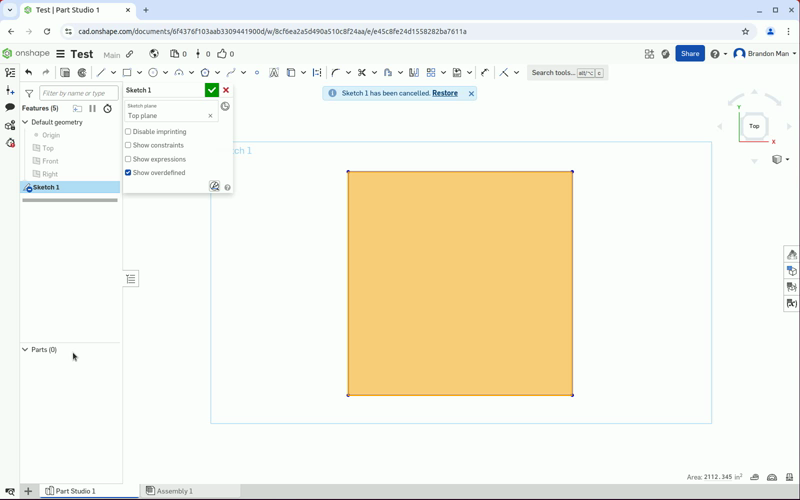
key(shift+e)
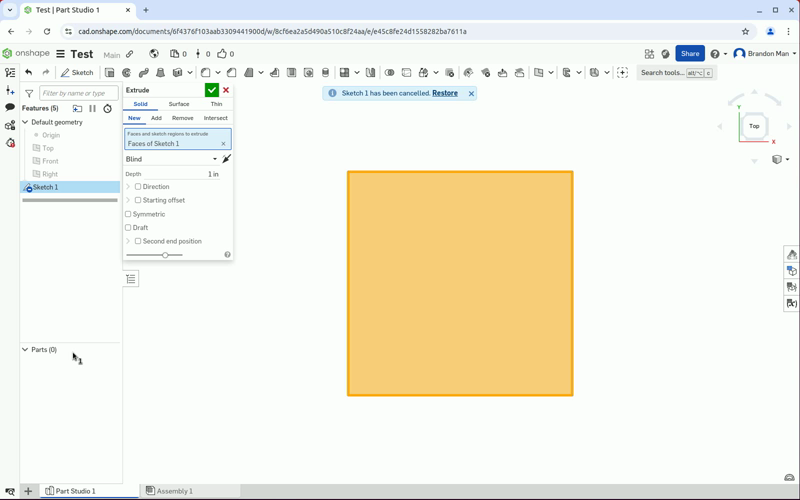
mouse_move(143, 106)
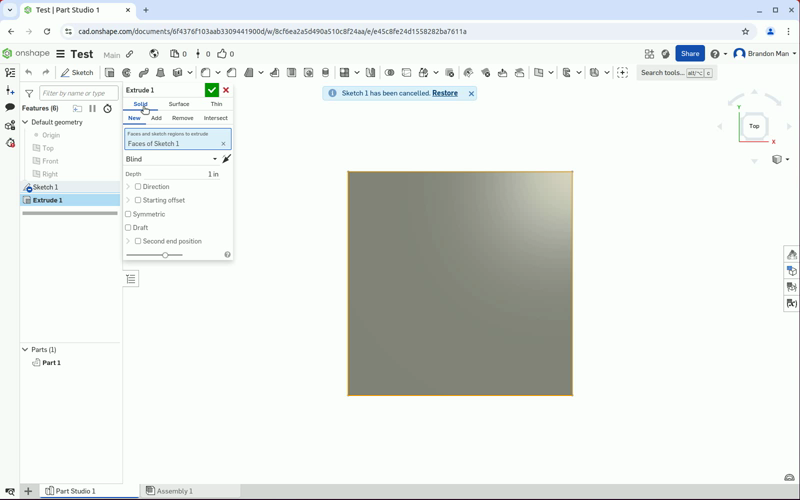
click(143, 106)
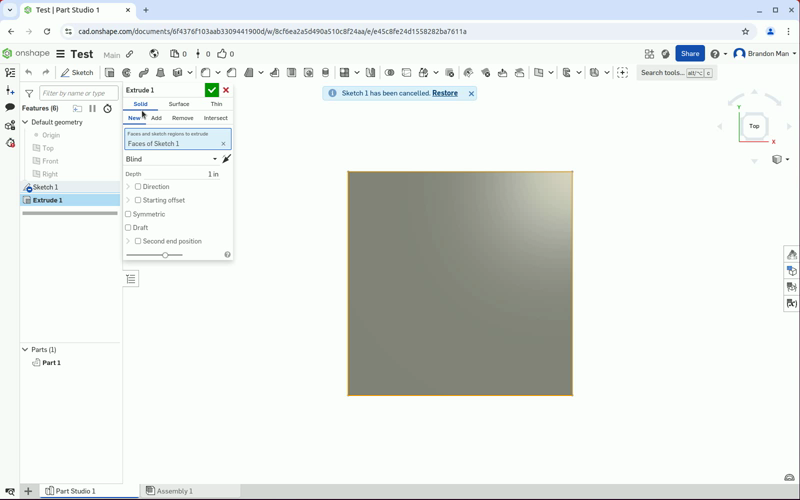
mouse_move(137, 120)
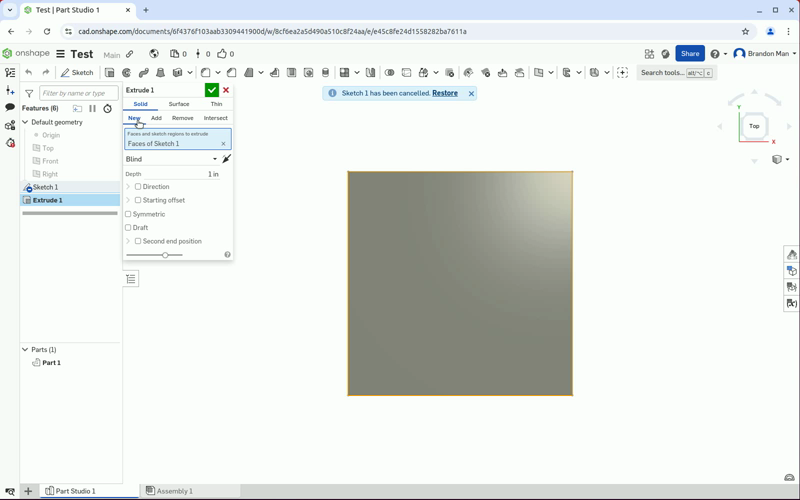
click(137, 120)
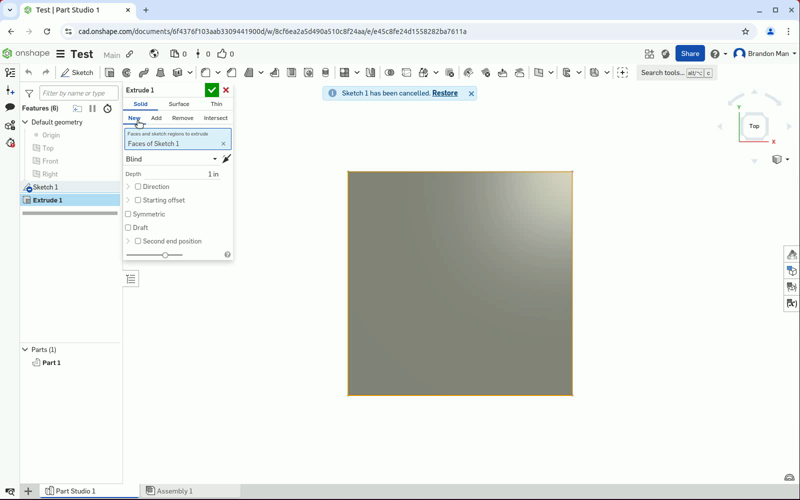
key(tab, 4)
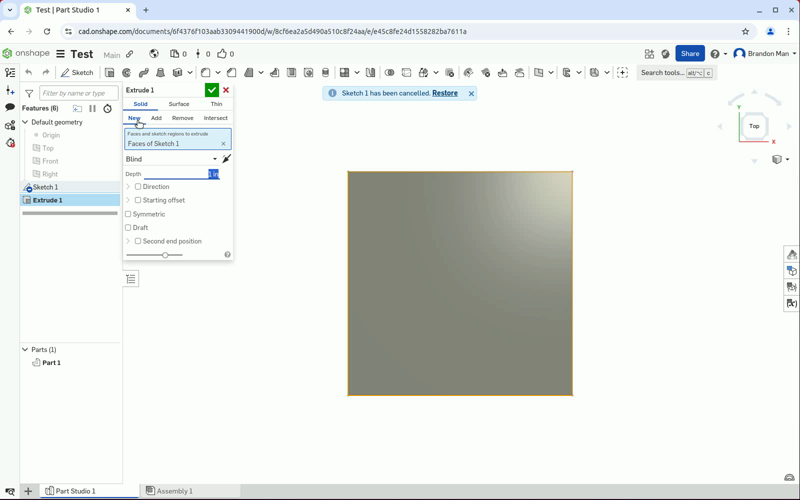
text(12.517)
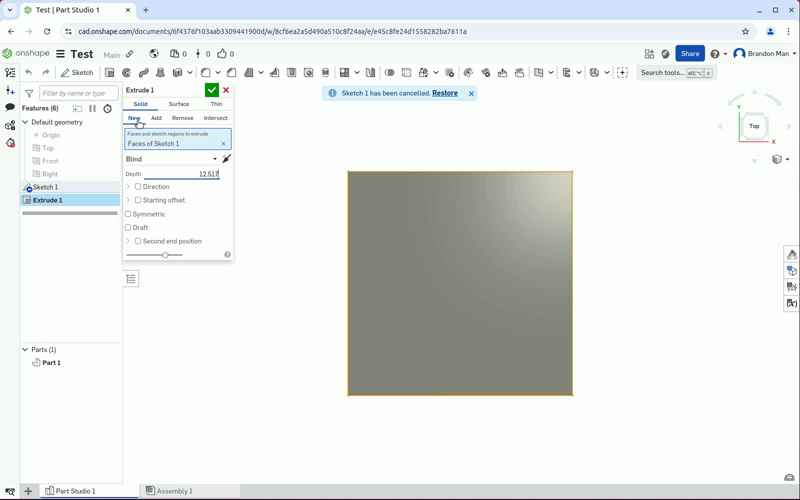
key(enter)
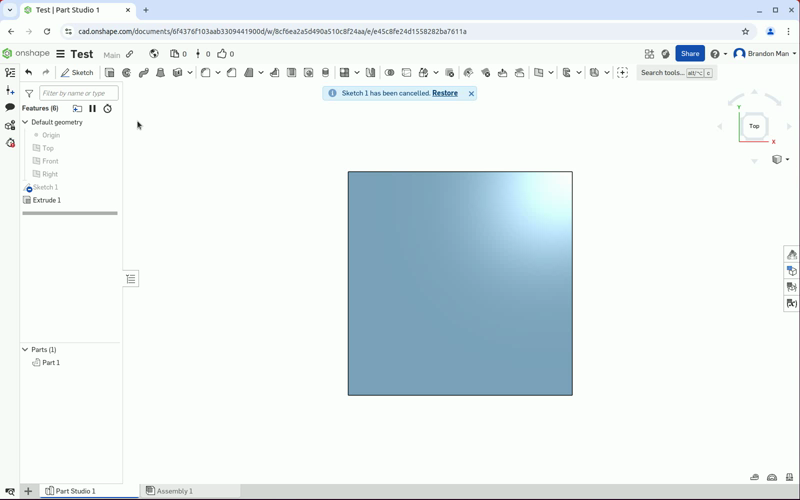
key(shift+h)
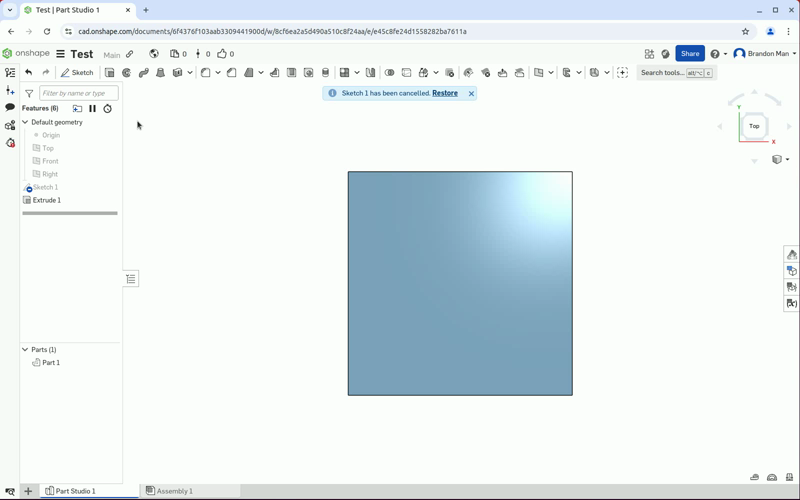
key(shift+h)
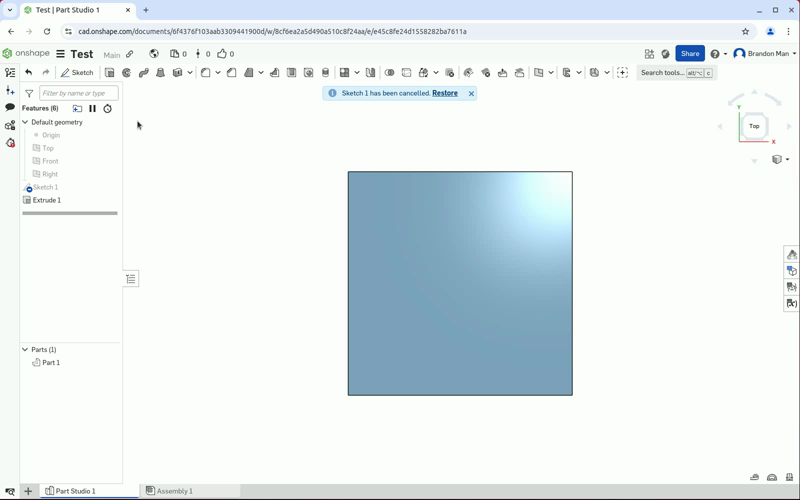
mouse_move(73, 189)
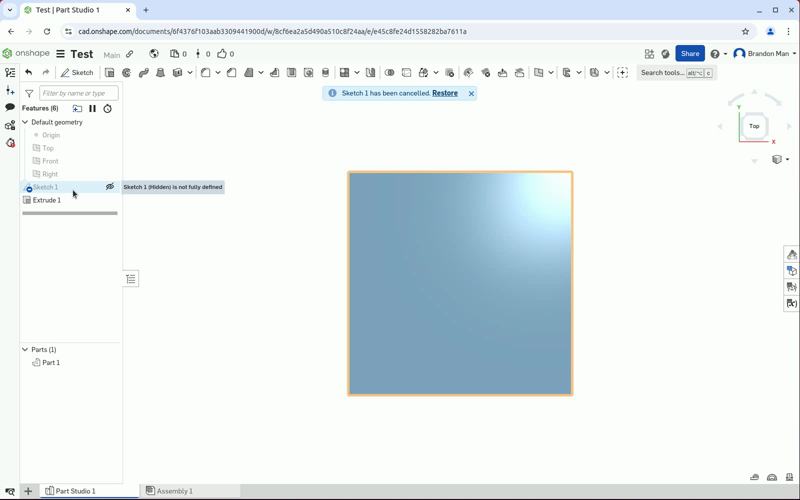
click(73, 189)
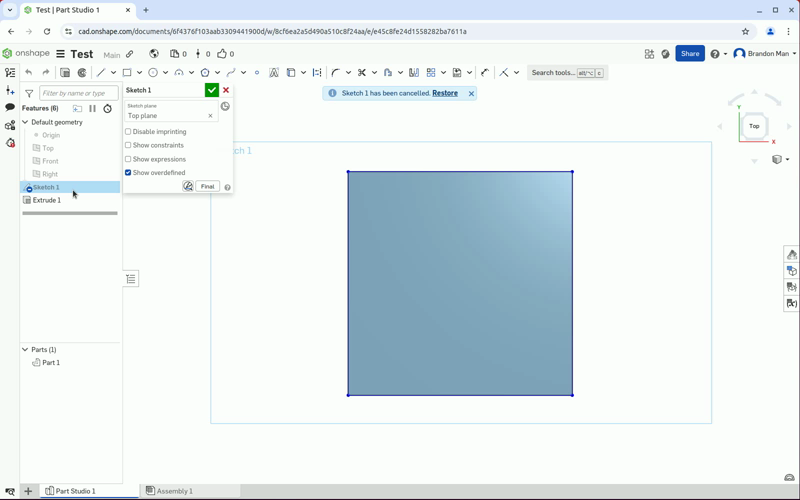
mouse_move(229, 92)
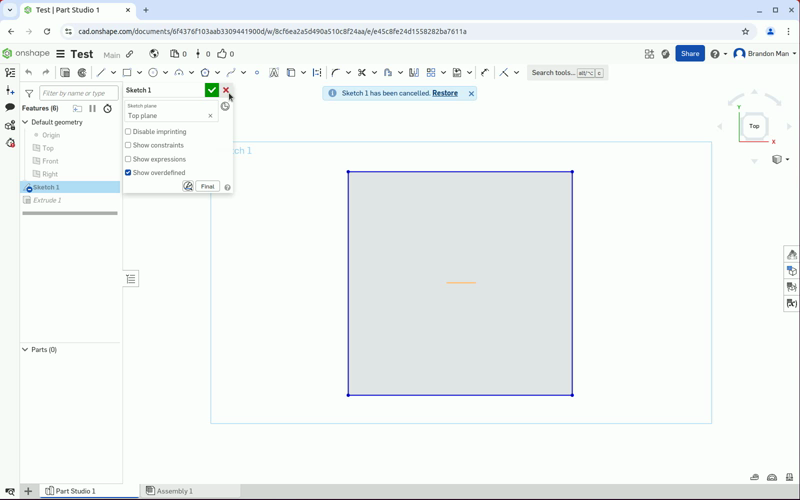
click(229, 92)
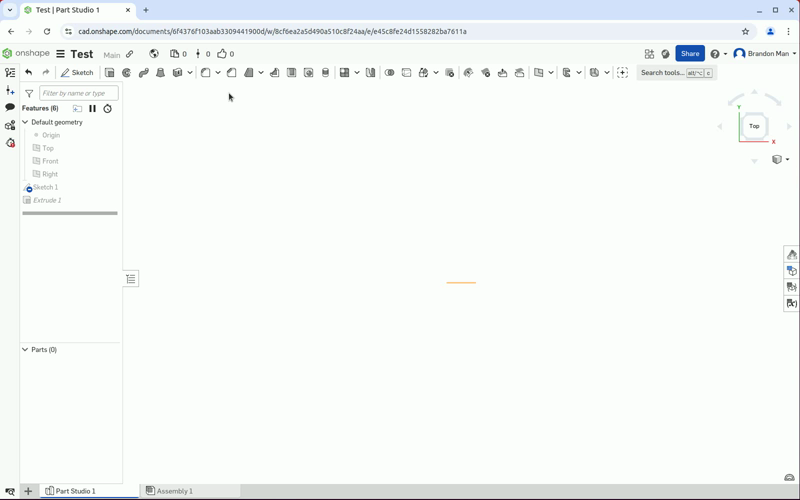
mouse_move(541, 75)
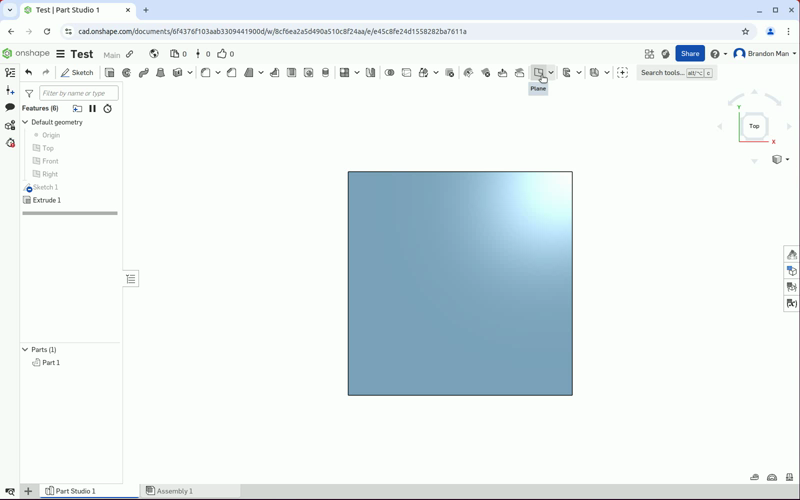
click(541, 75)
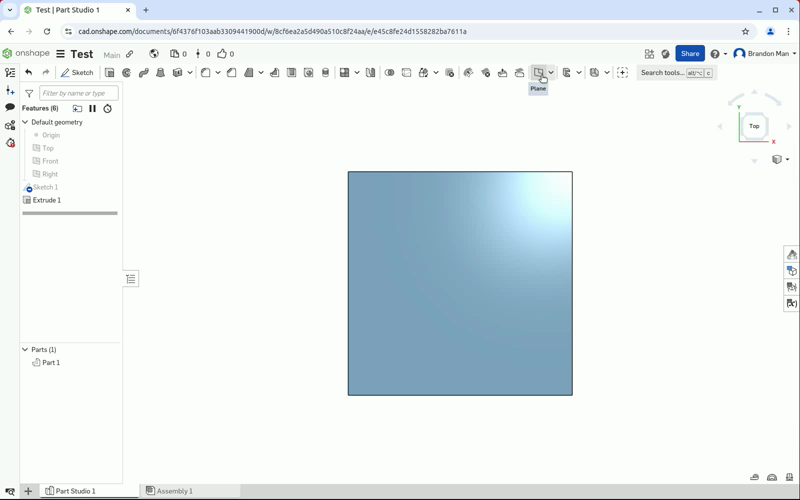
mouse_move(73, 150)
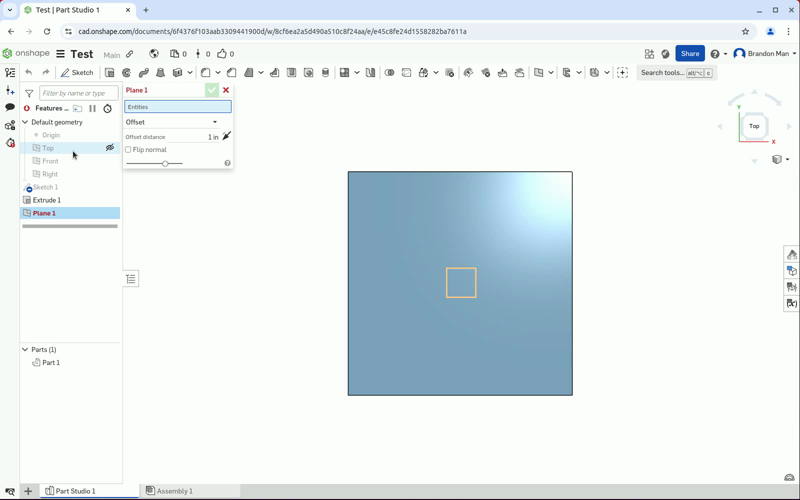
click(73, 150)
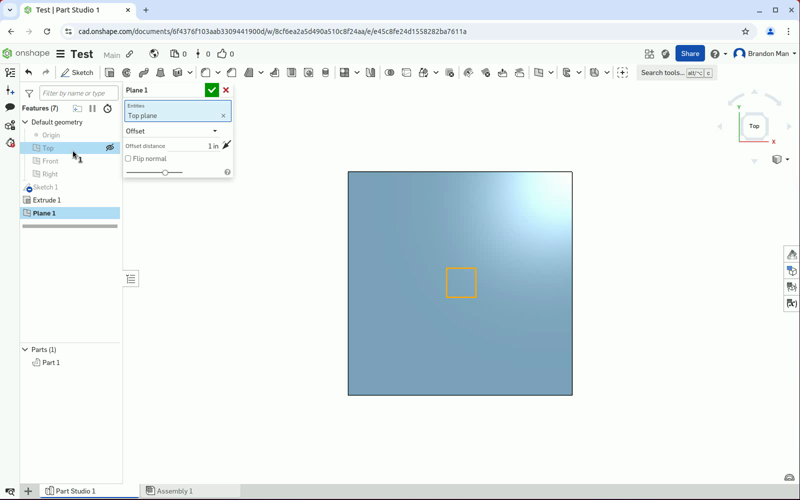
key(tab, 2)
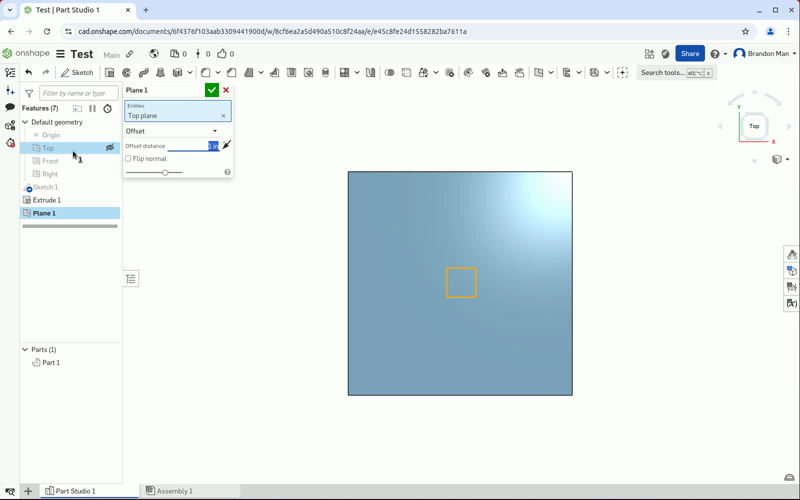
text(12.509)
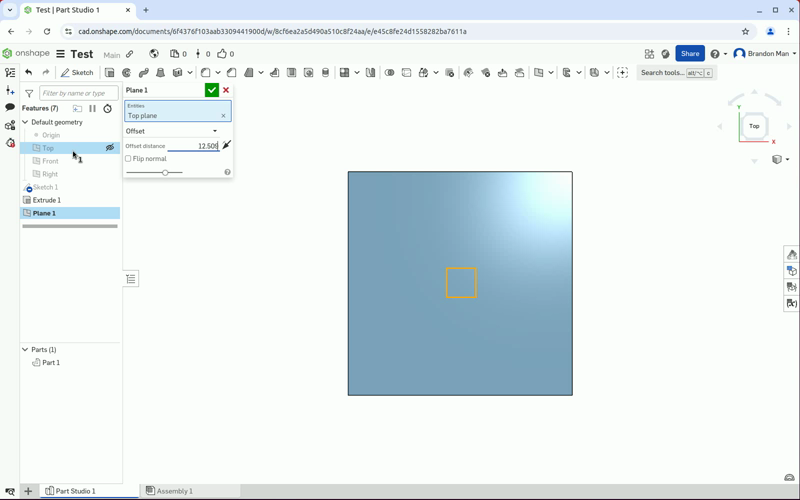
key(enter, 2)
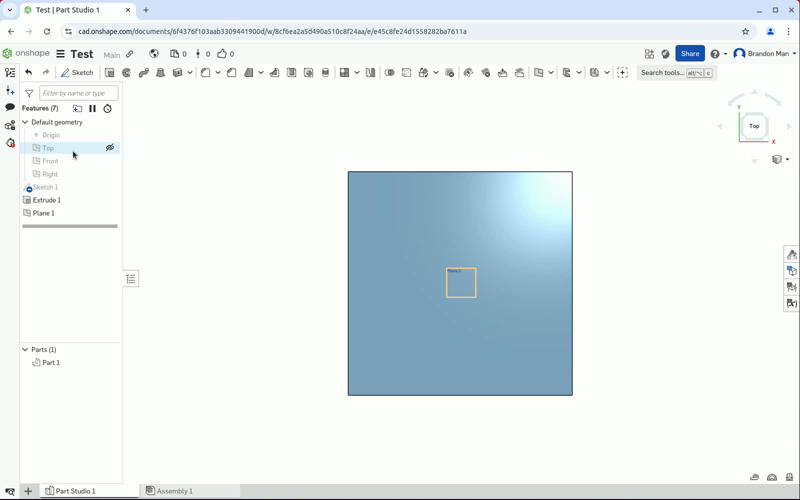
key(shift+s)
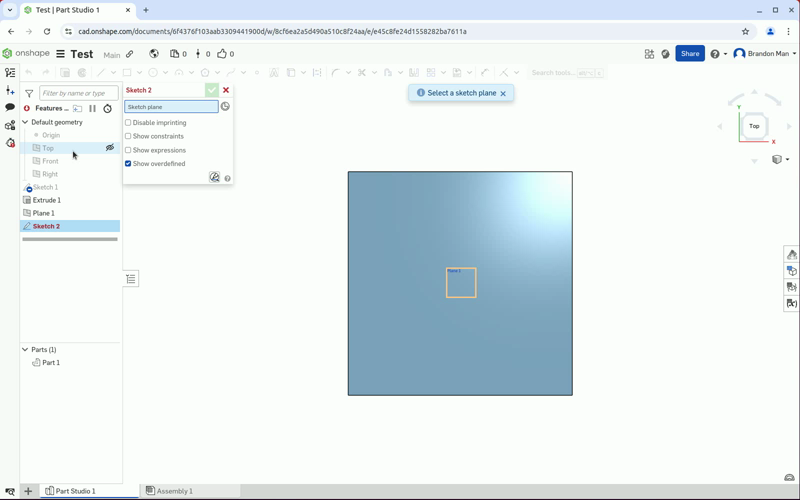
mouse_move(73, 215)
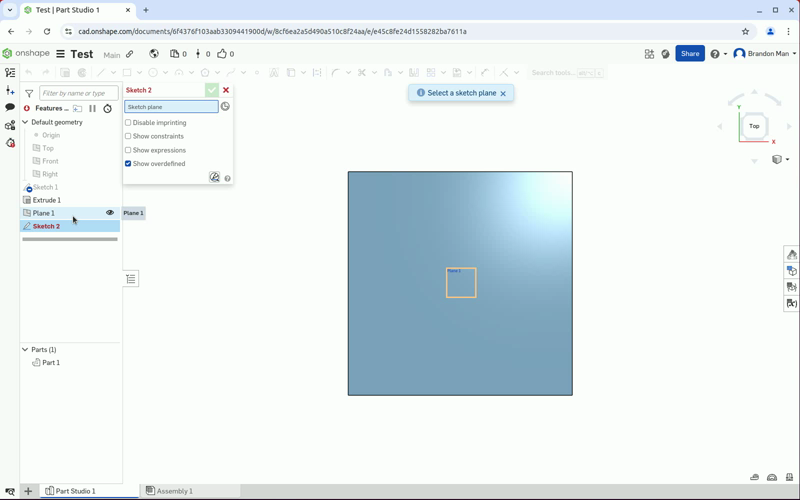
click(73, 215)
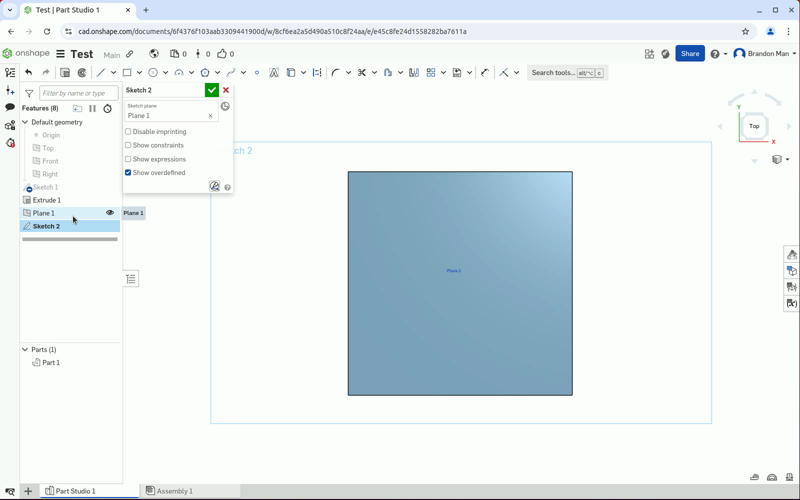
mouse_move(73, 352)
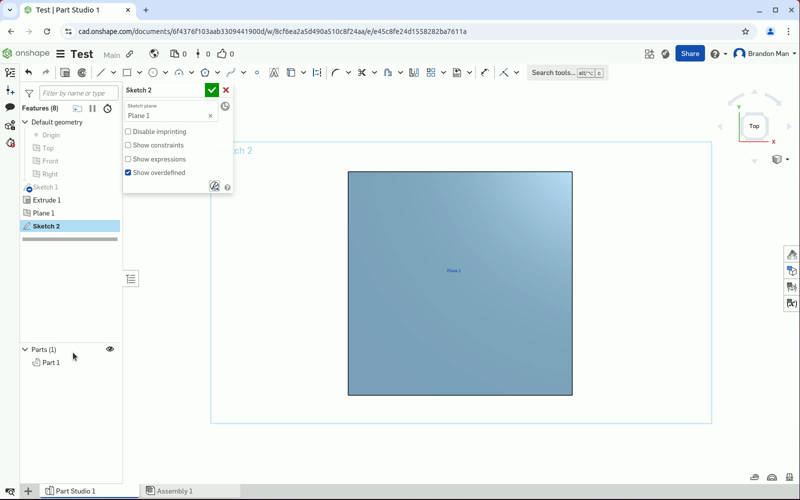
key(y)
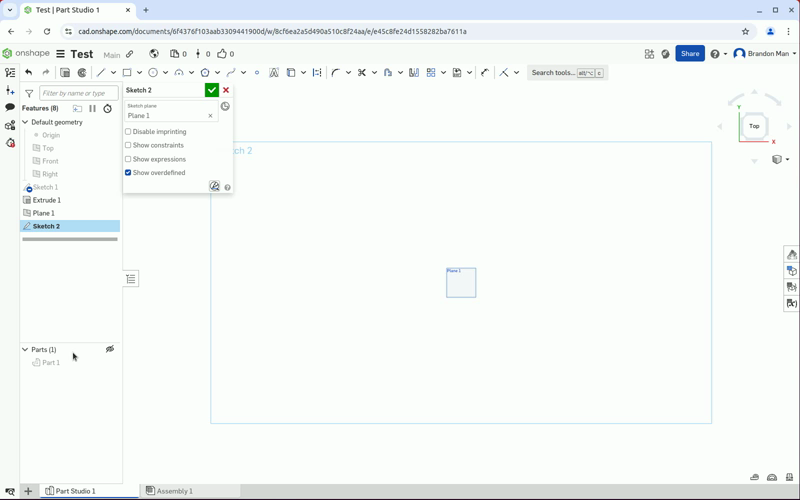
key(l)
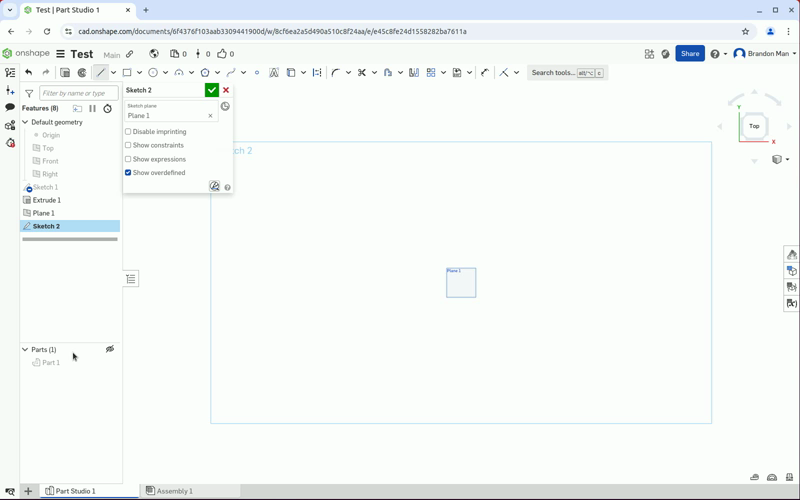
key_down(shift)
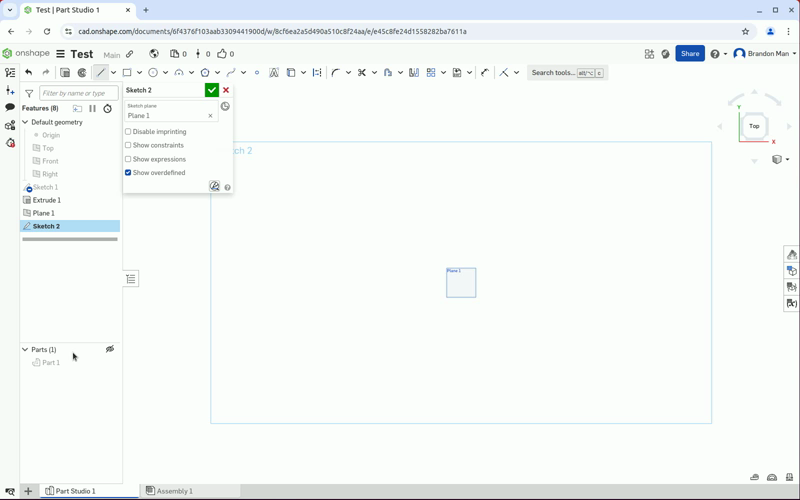
mouse_move(351, 391)
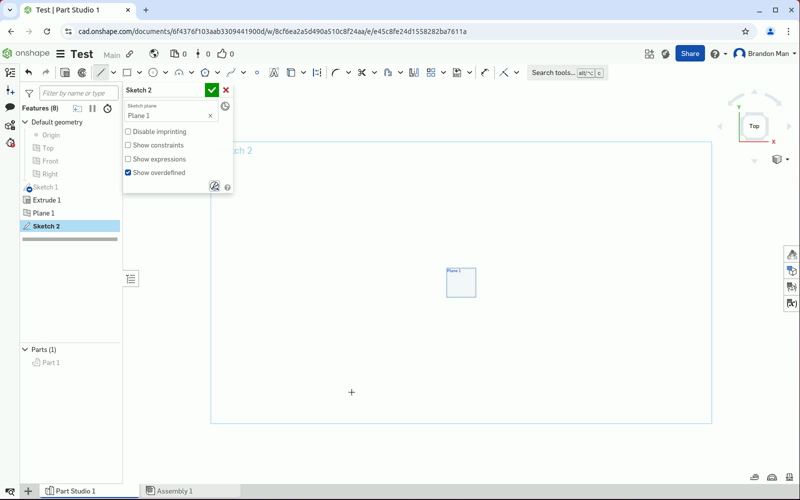
click(351, 391)
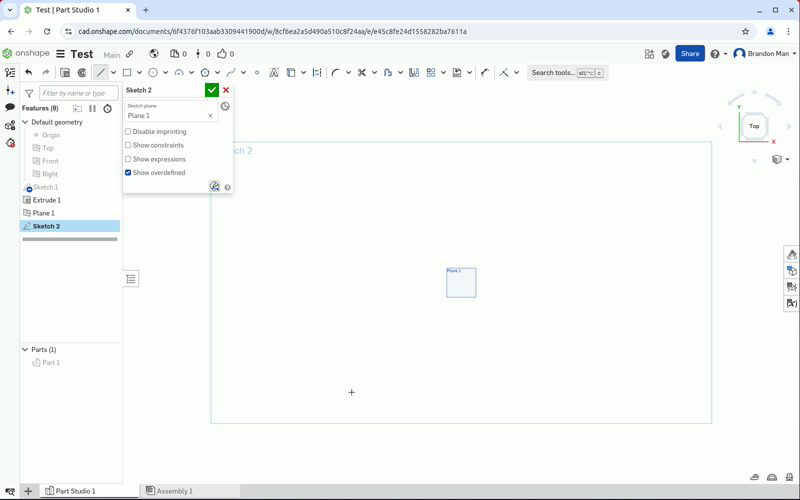
key_up(shift)
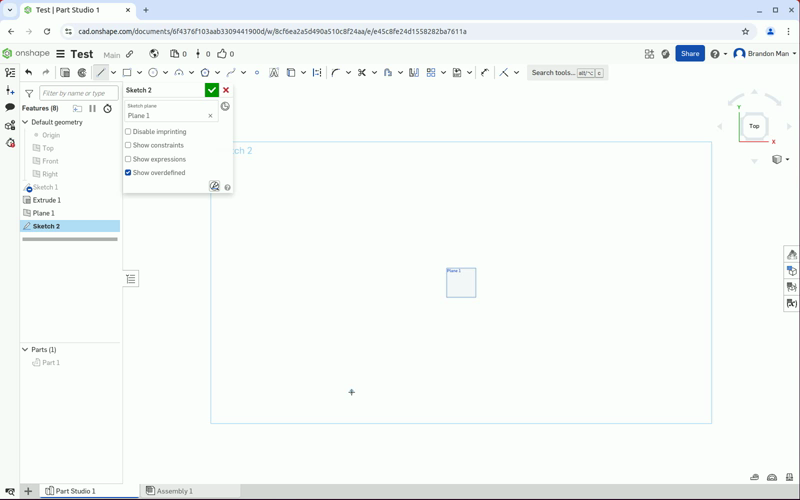
key_down(shift)
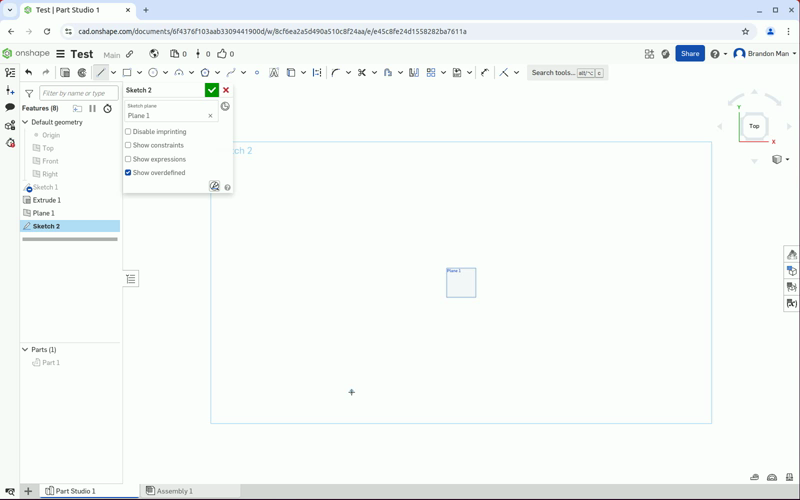
mouse_move(567, 391)
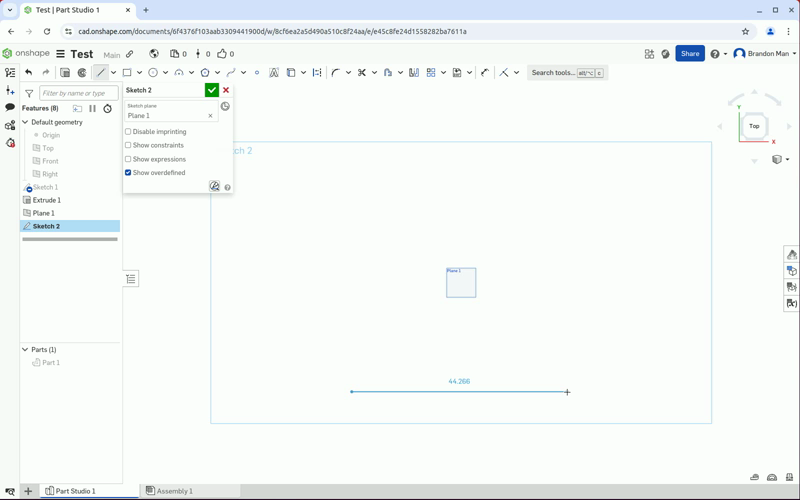
click(567, 391)
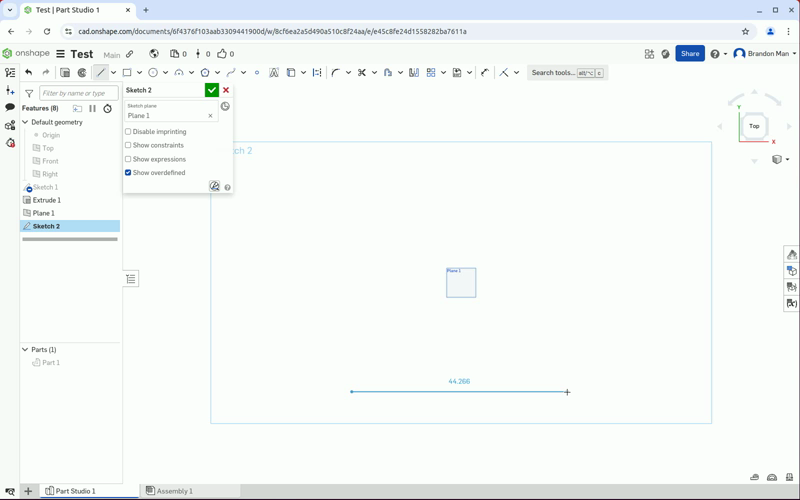
key_up(shift)
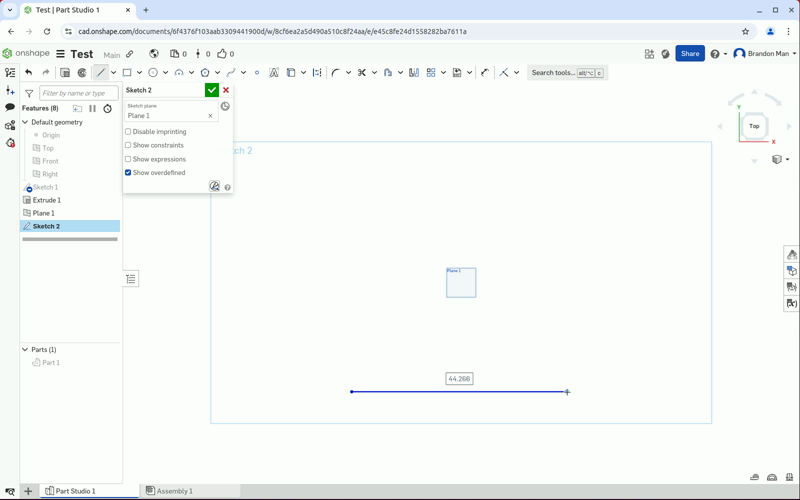
key_down(shift)
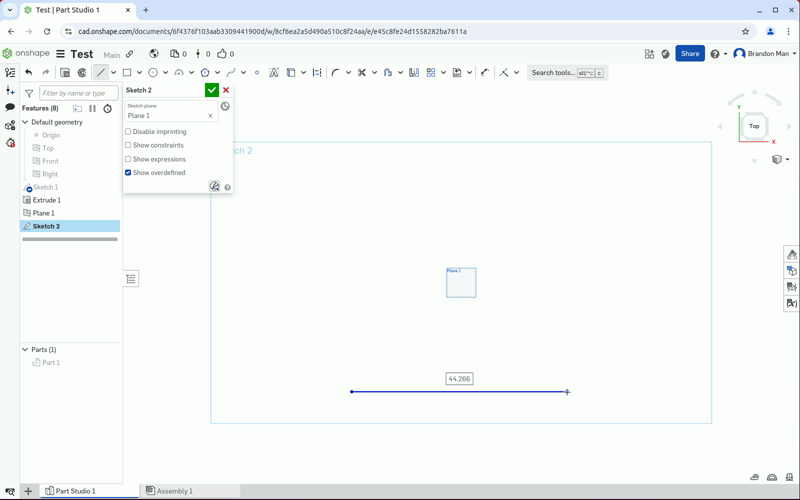
mouse_move(567, 176)
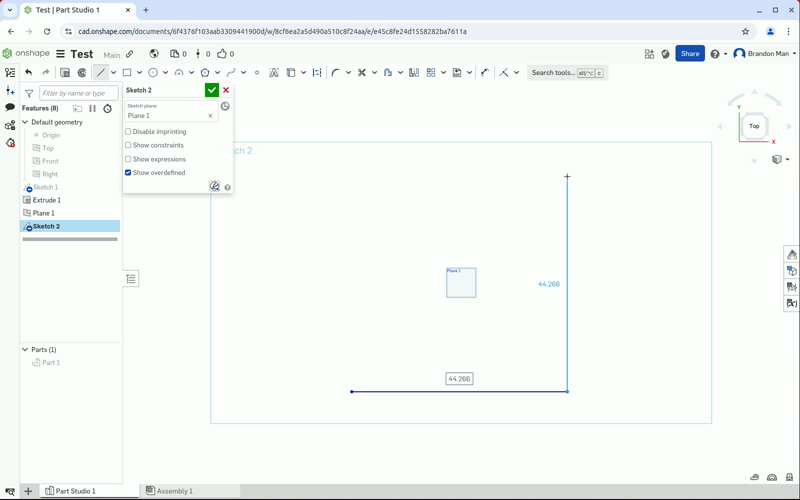
click(567, 176)
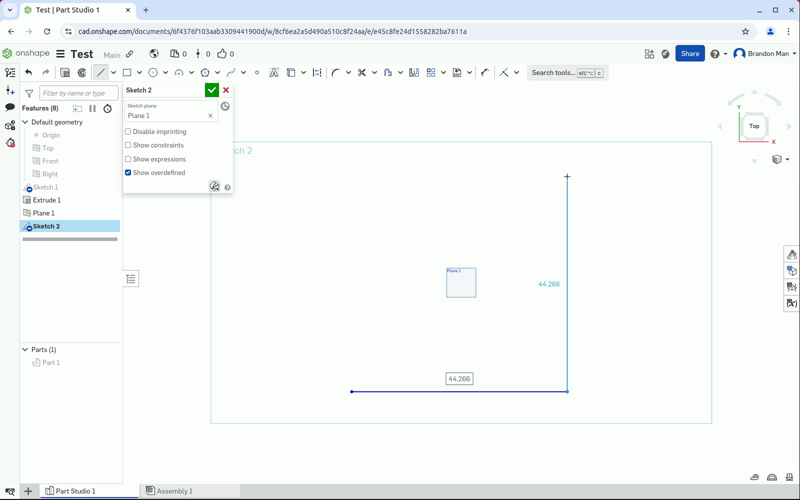
key_up(shift)
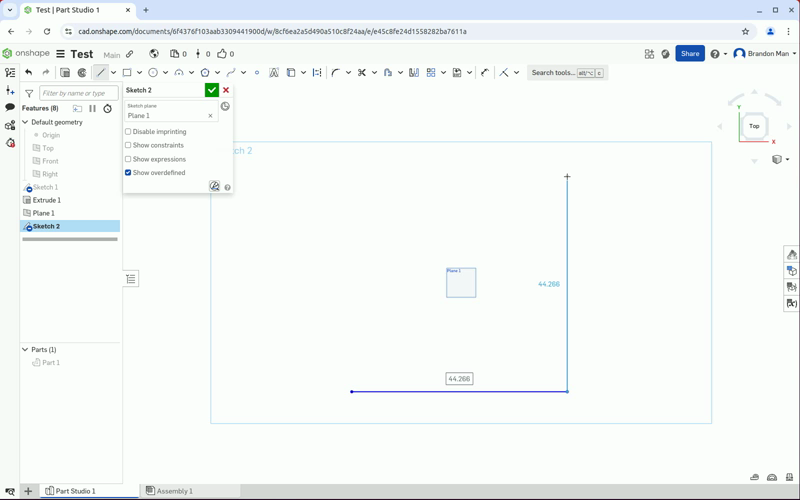
key_down(shift)
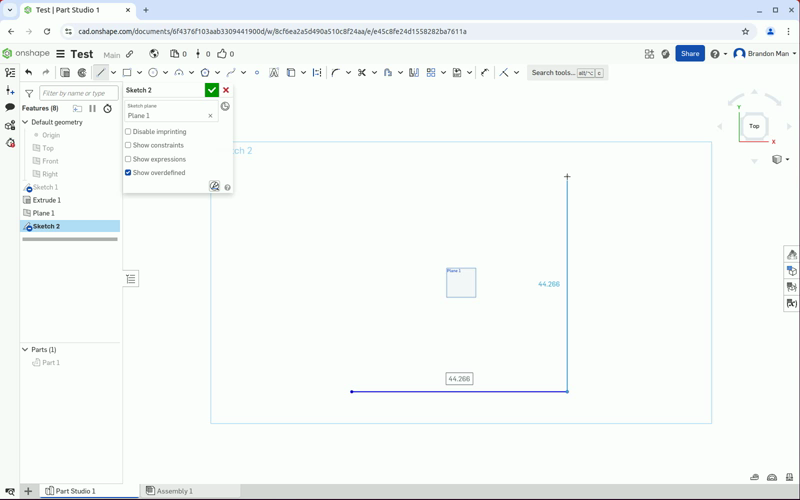
mouse_move(351, 176)
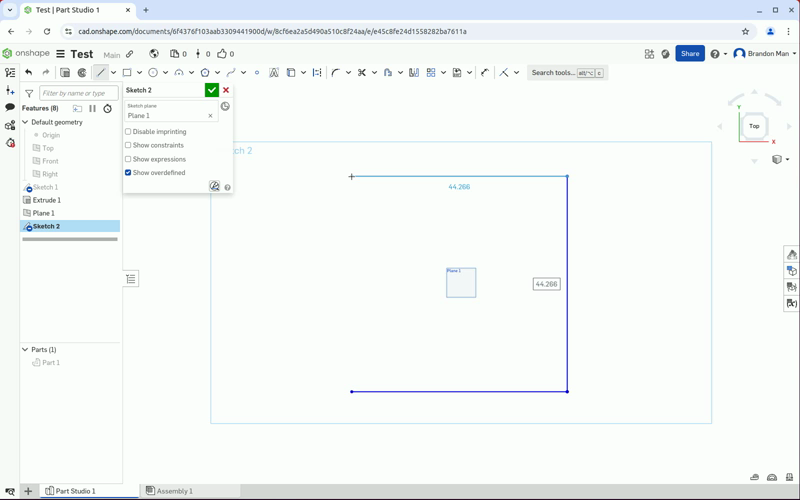
click(351, 176)
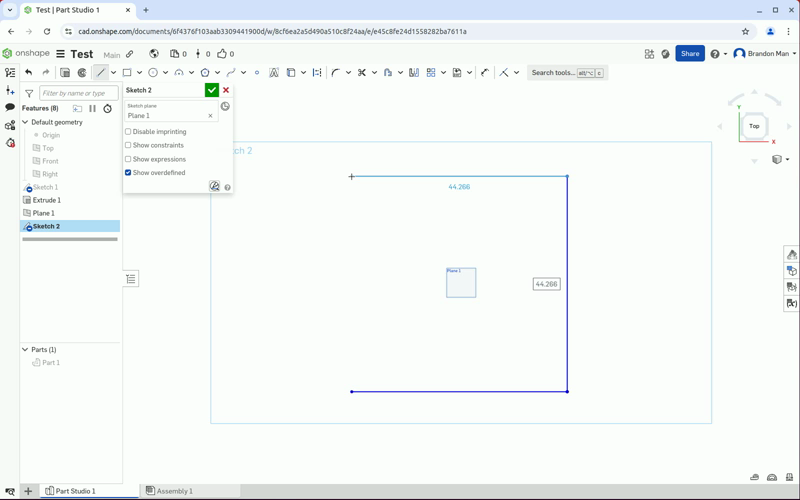
key_up(shift)
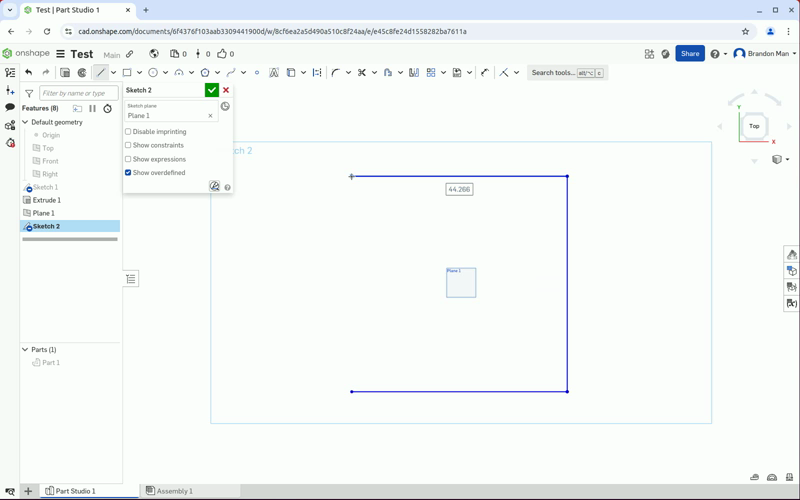
key_down(shift)
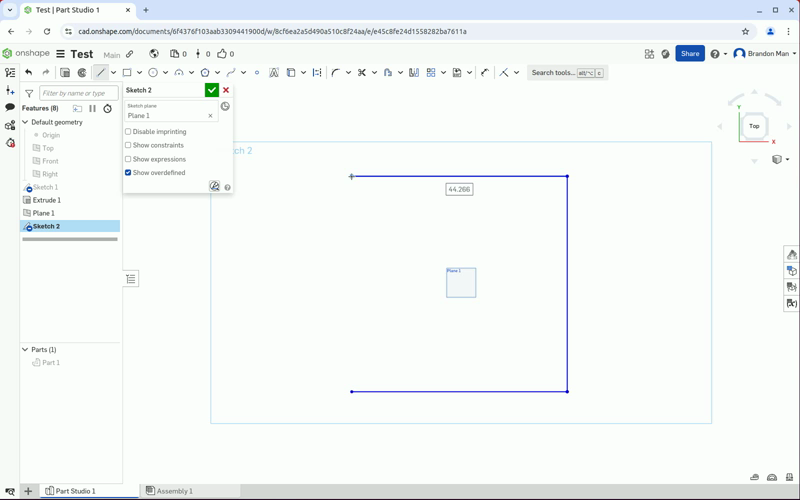
mouse_move(351, 391)
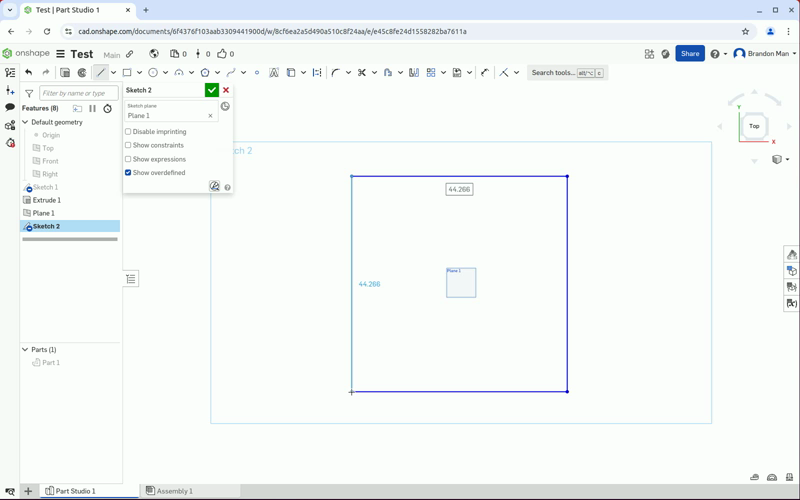
key_up(shift)
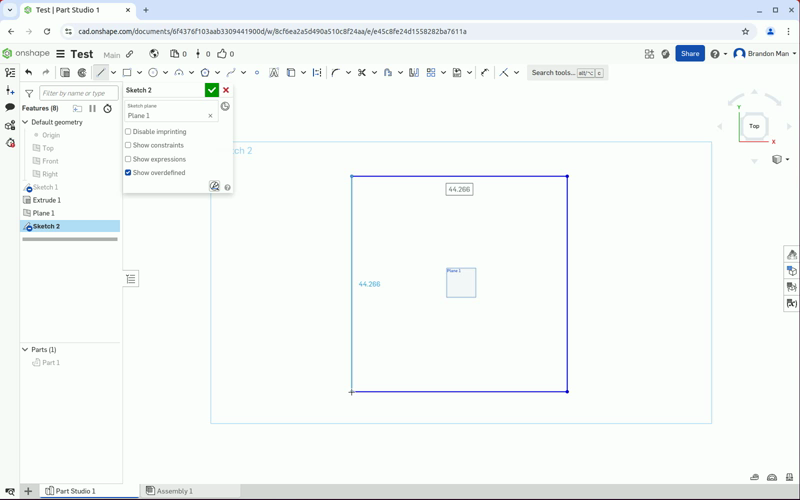
click(351, 391)
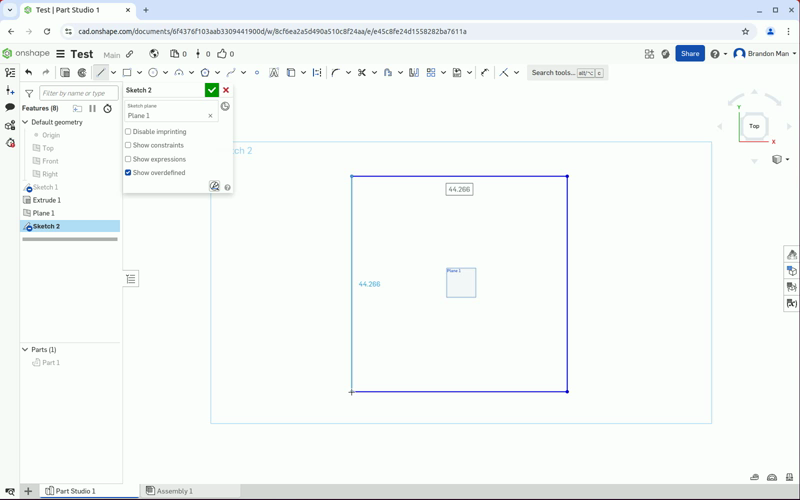
key(esc)
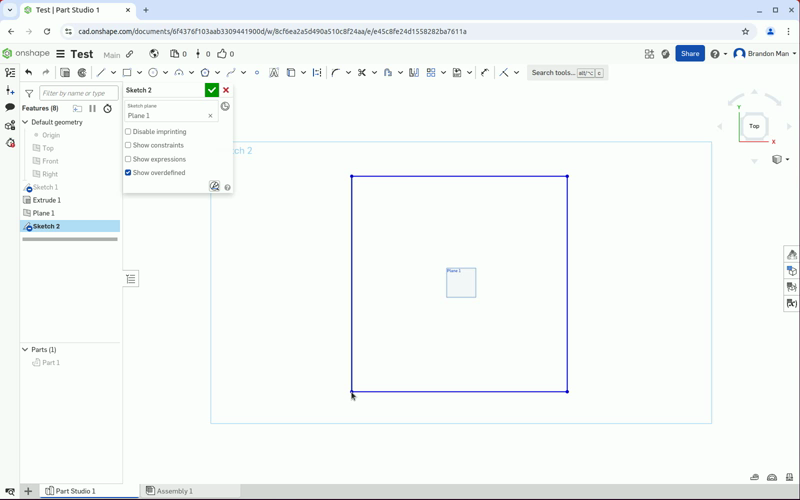
mouse_move(450, 319)
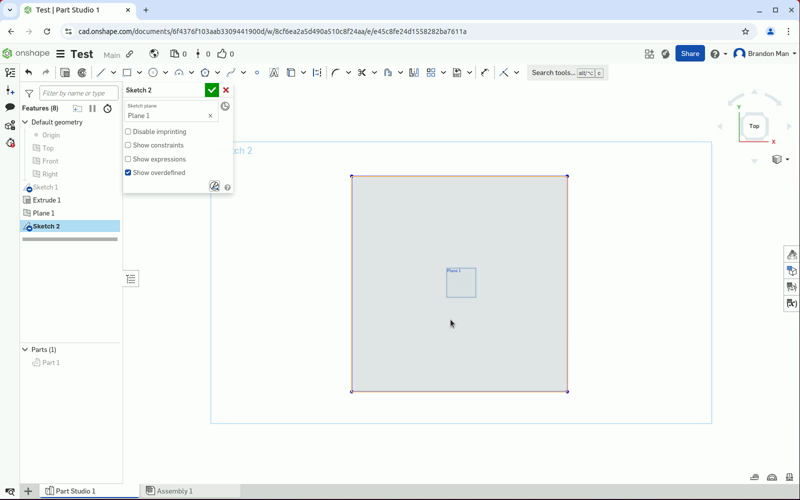
click(450, 319)
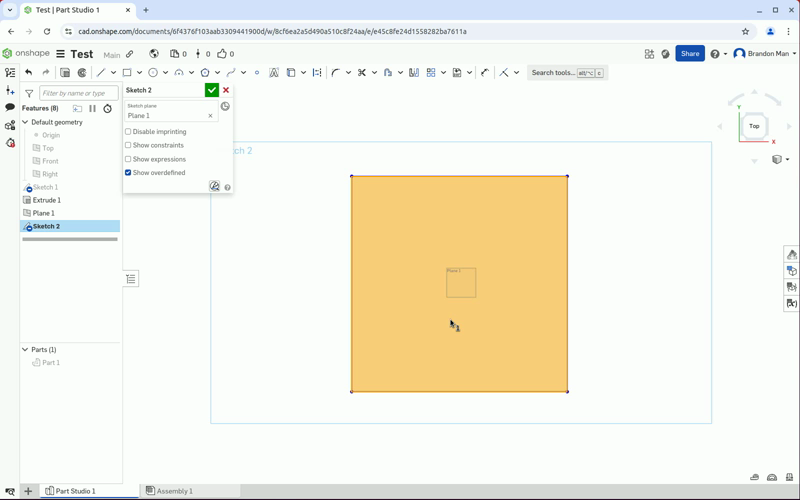
mouse_move(73, 352)
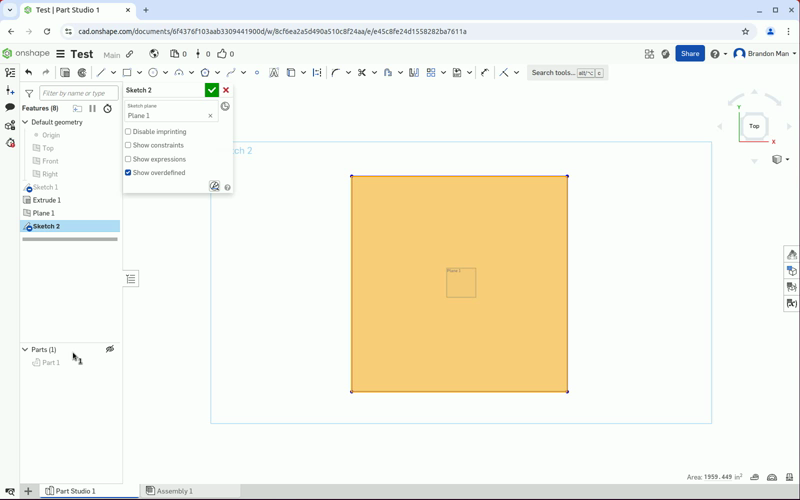
key(shift+y)
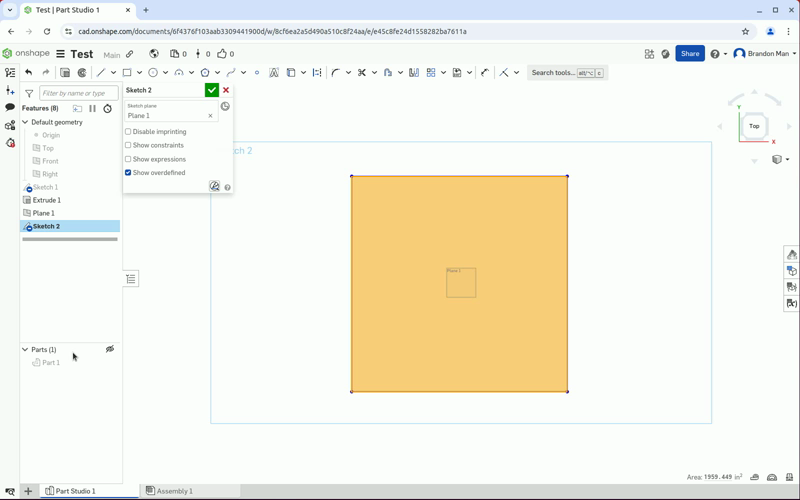
key(shift+e)
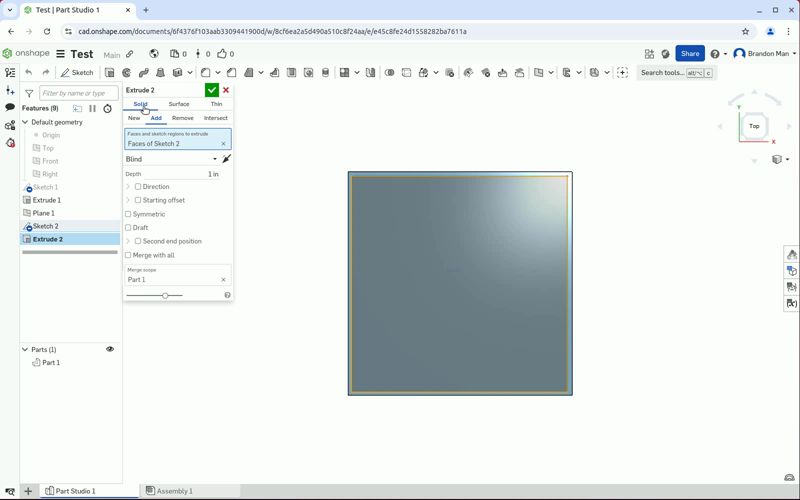
mouse_move(143, 106)
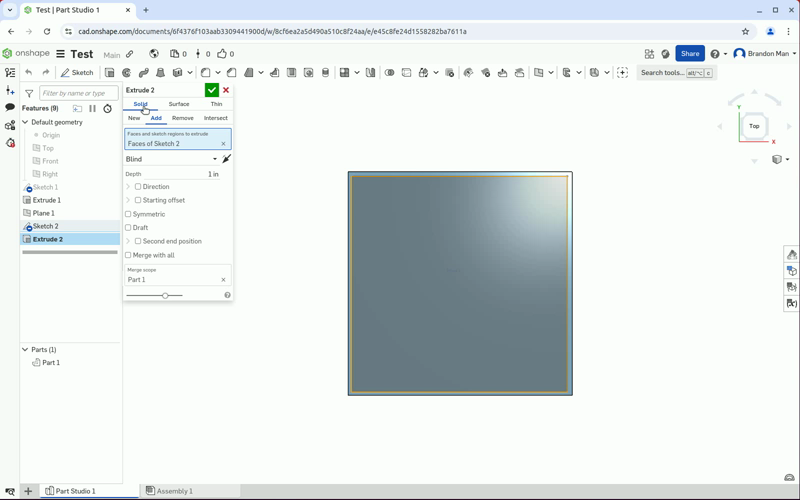
click(143, 106)
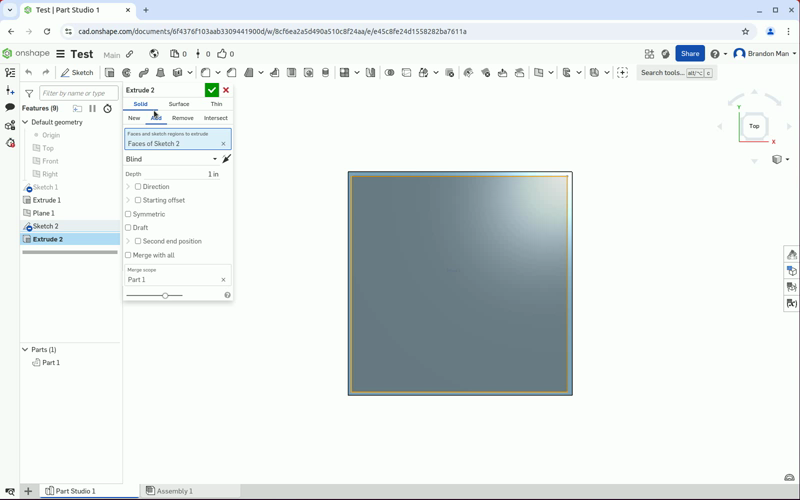
mouse_move(186, 120)
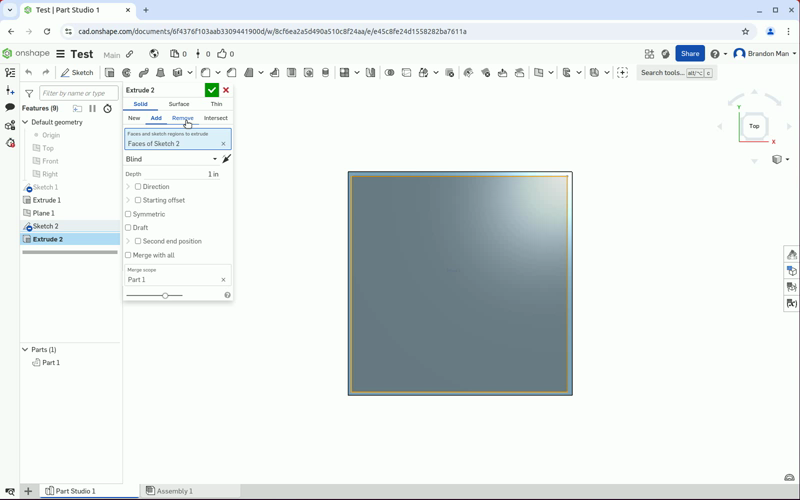
click(186, 120)
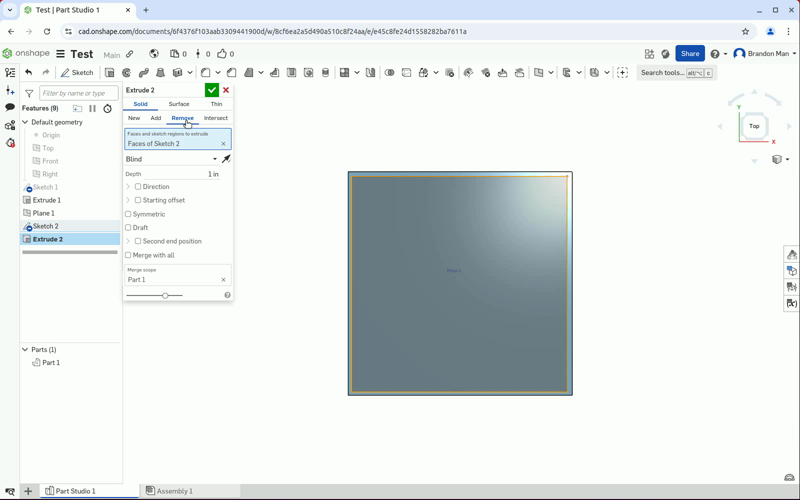
key(tab, 4)
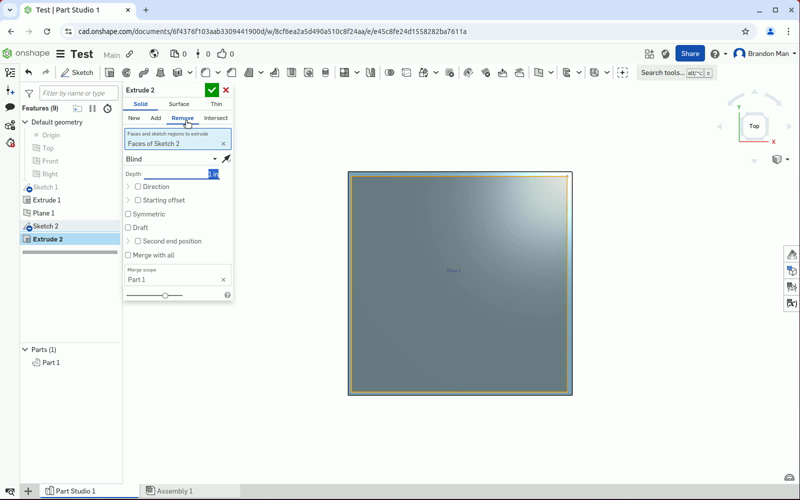
text(12.036)
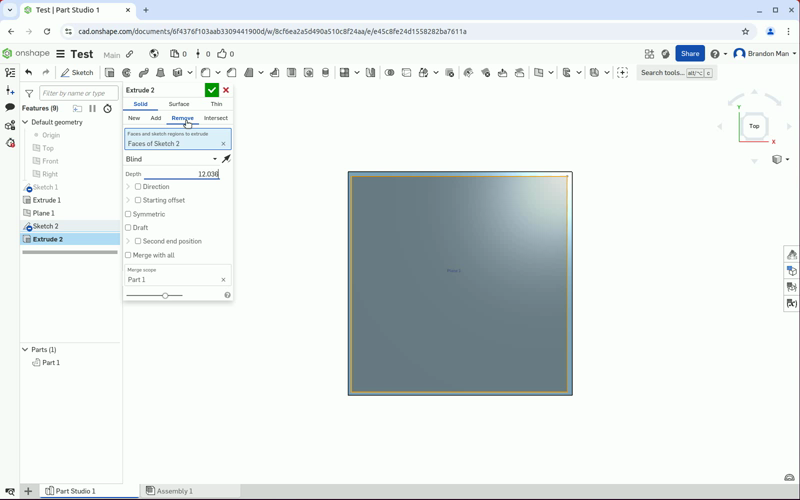
key(tab, 6)
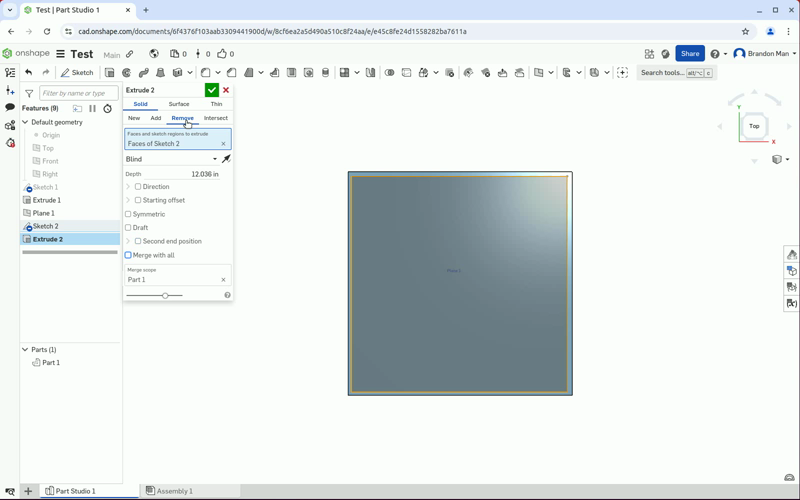
key(space)
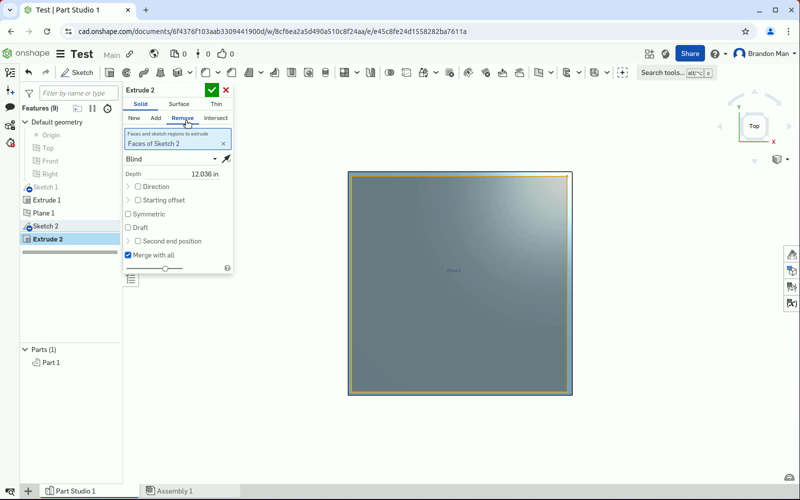
key(enter)
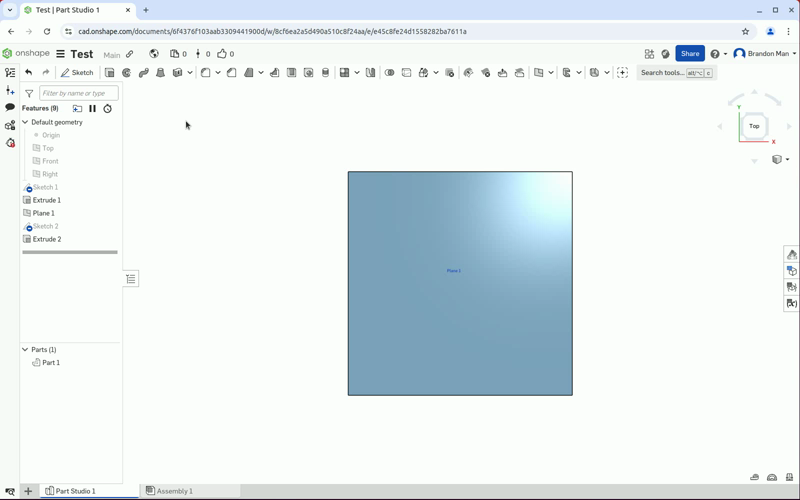
key(shift+h)
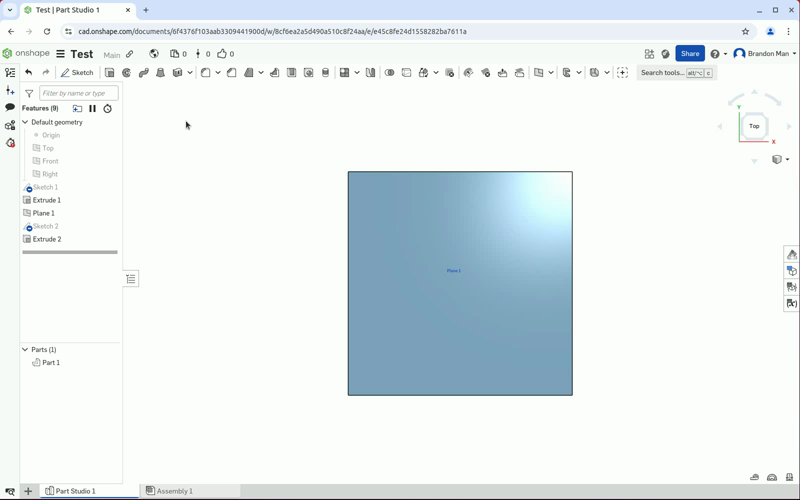
key(shift+h)
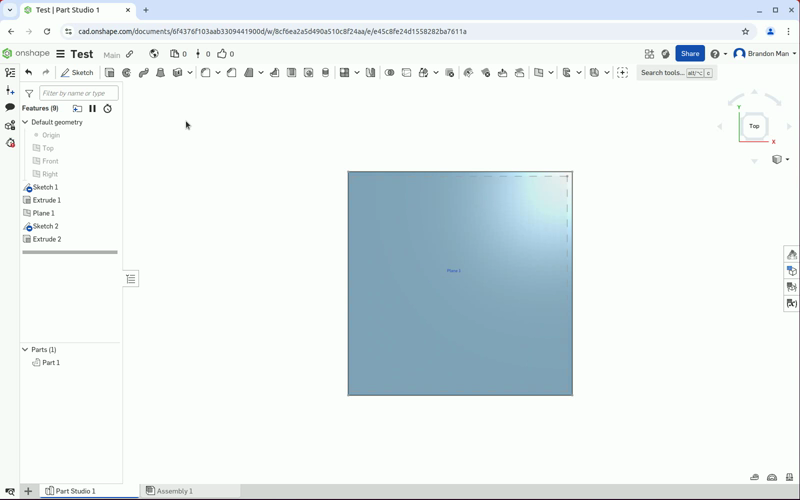
key(shift+7)
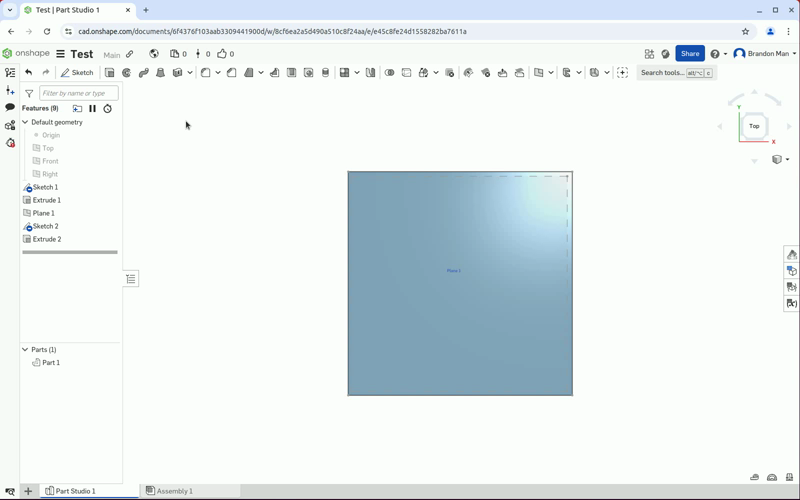
key(up, 3)
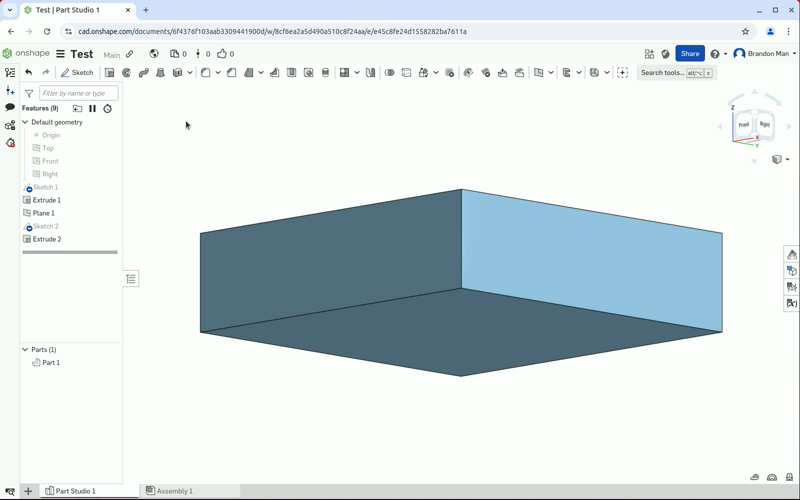
key(left, 3)
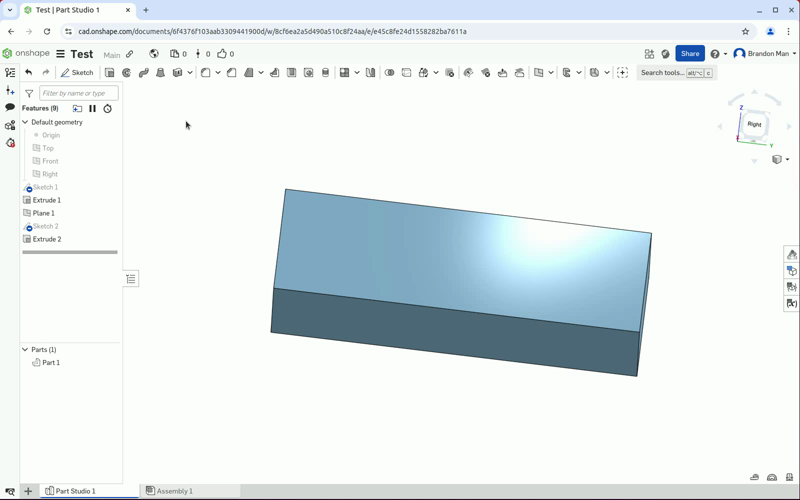
key(right, 3)
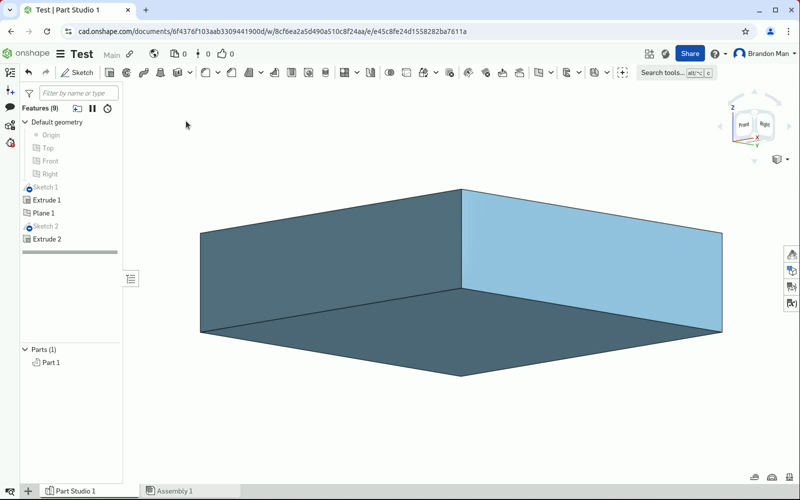
key(down, 3)
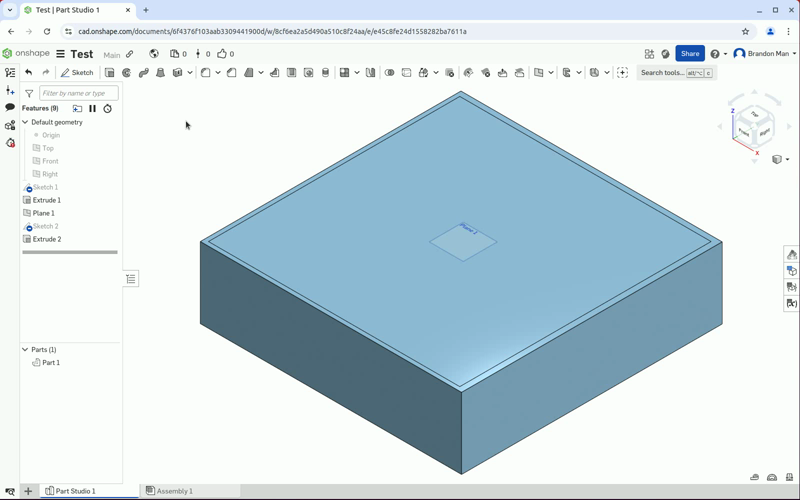
mouse_move(73, 189)
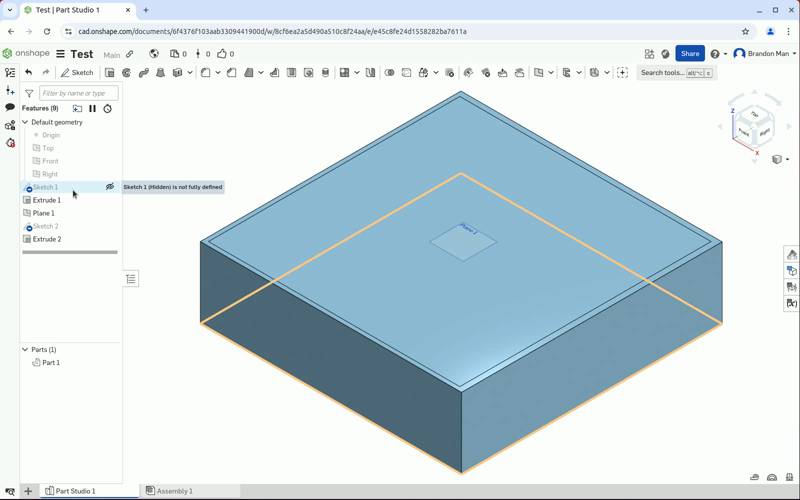
click(73, 189)